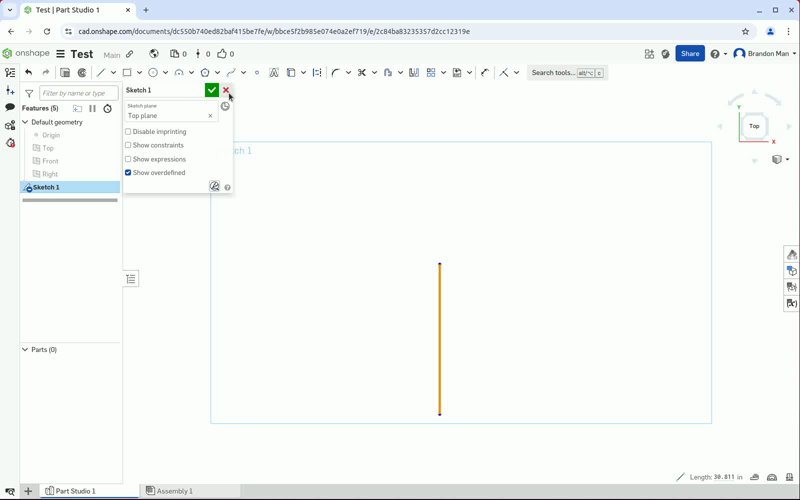
key(shift+h)
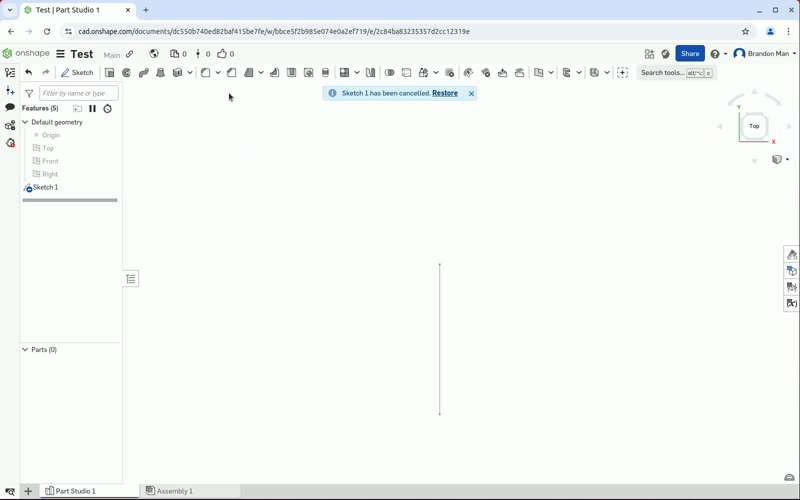
key(shift+s)
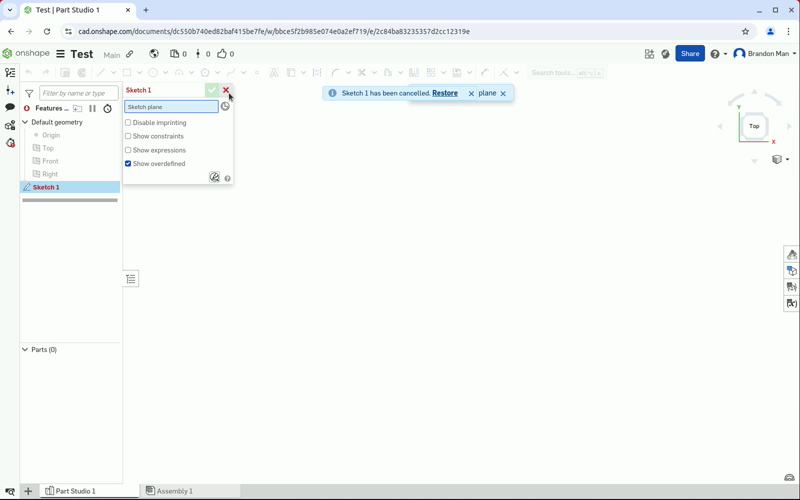
mouse_move(73, 150)
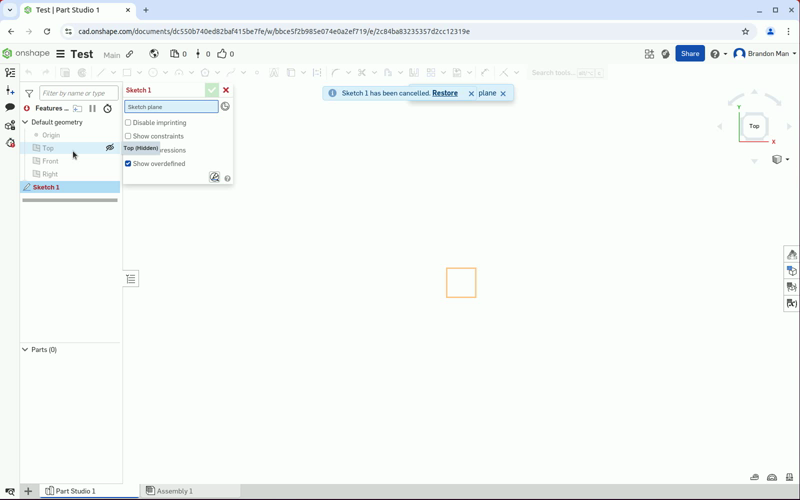
click(73, 150)
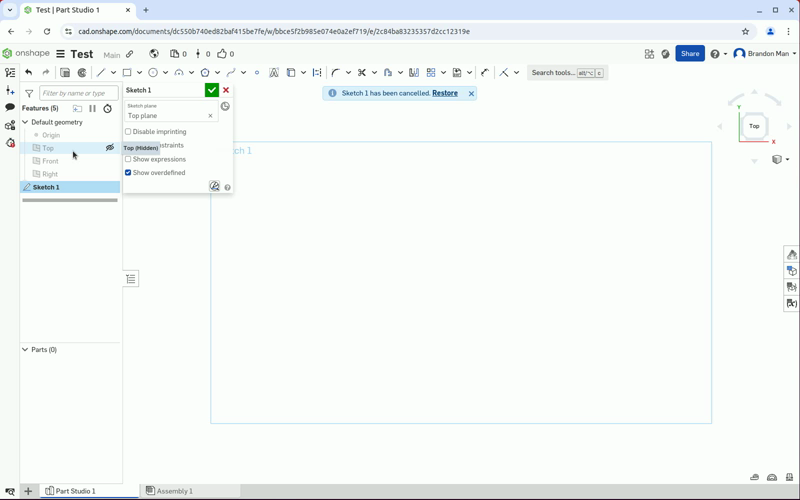
mouse_move(73, 352)
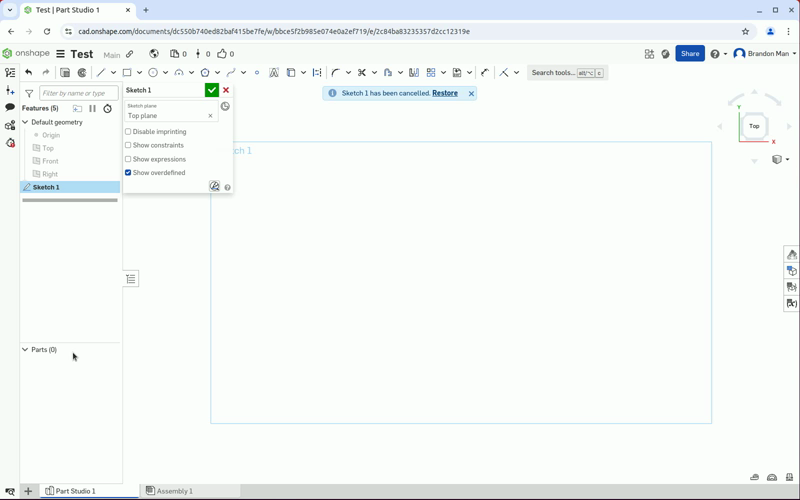
key(y)
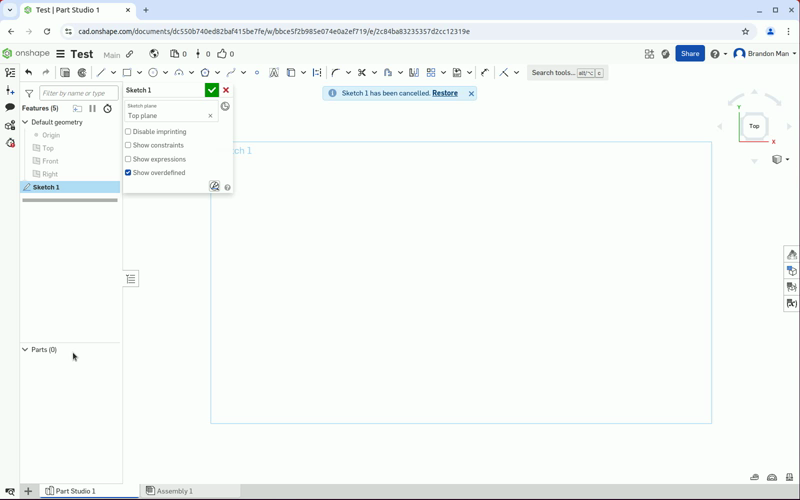
key(l)
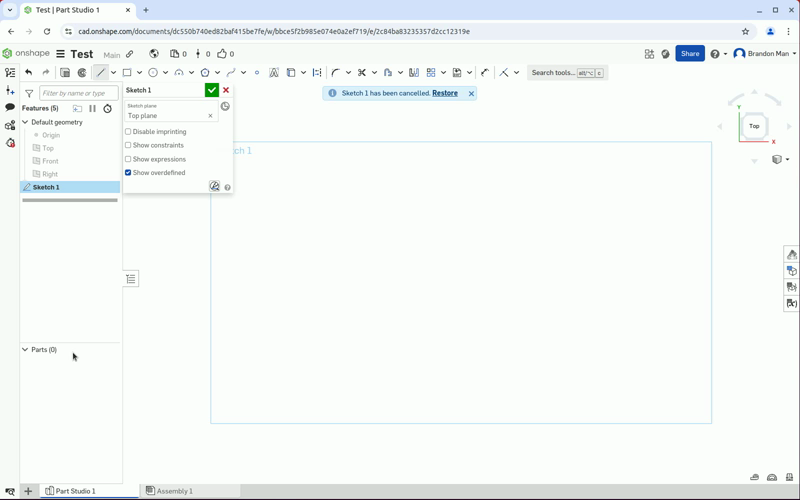
key_down(shift)
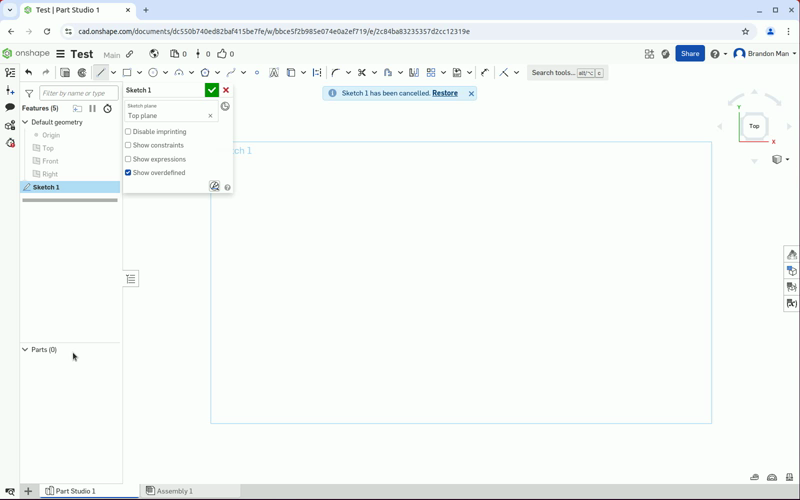
mouse_move(391, 326)
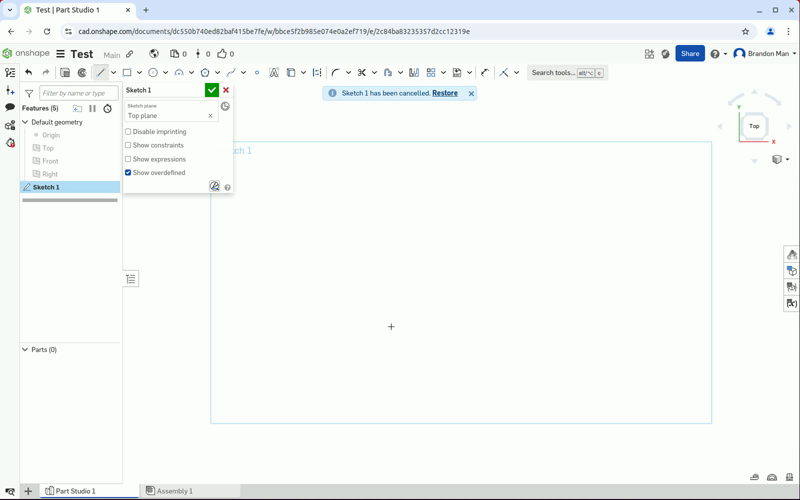
click(391, 326)
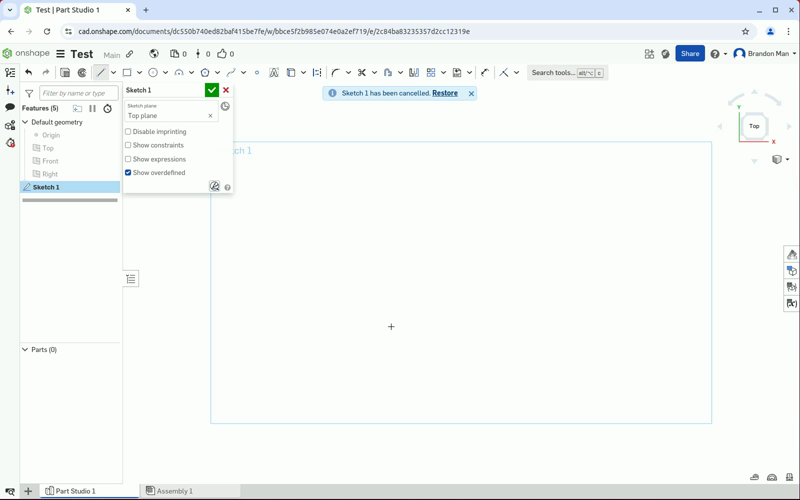
key_up(shift)
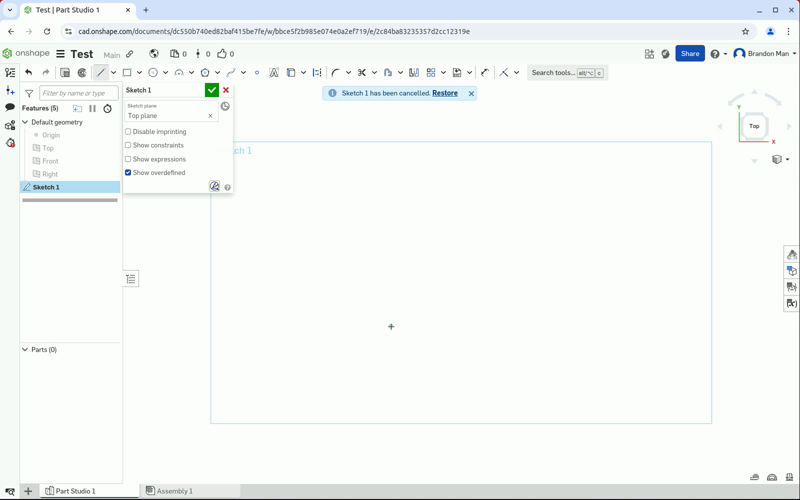
key_down(shift)
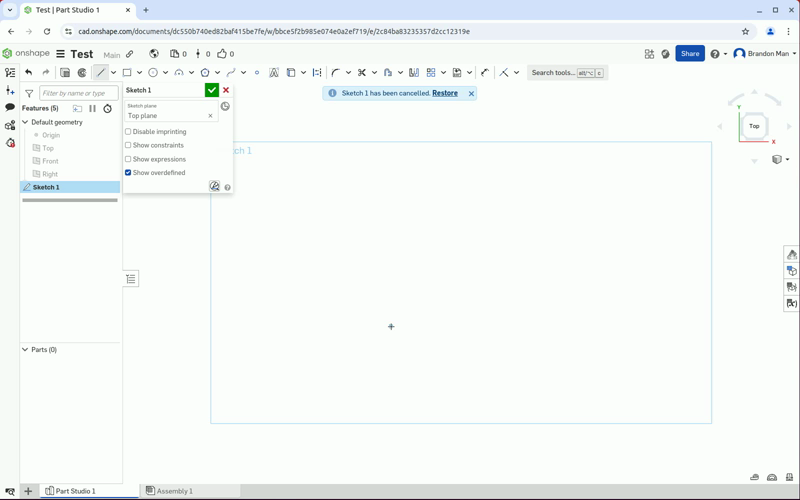
mouse_move(529, 324)
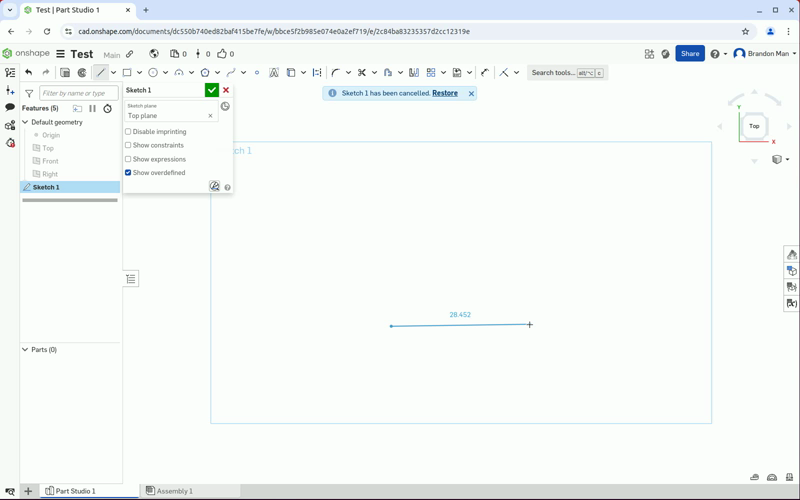
click(529, 324)
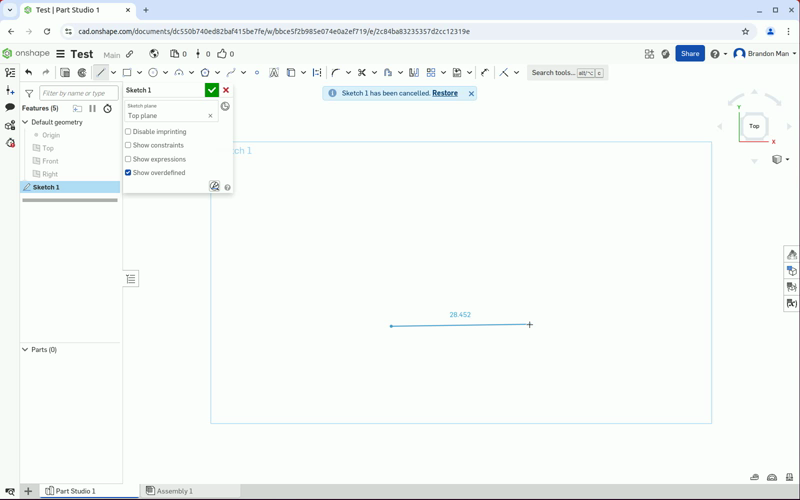
key_up(shift)
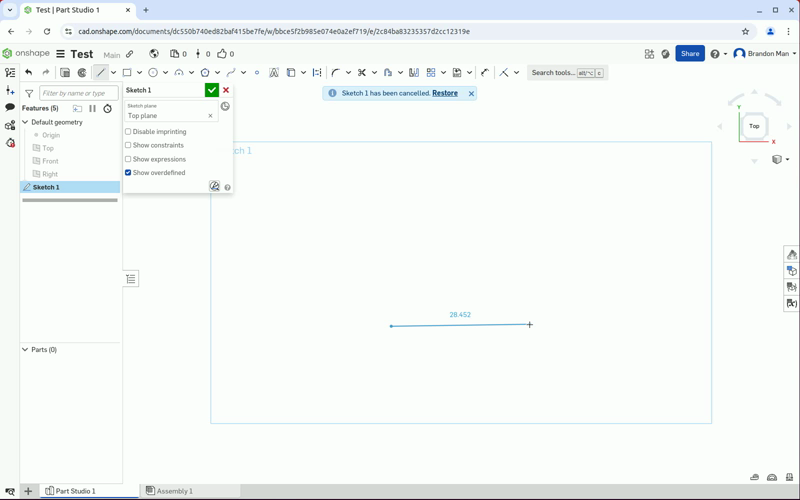
key(esc)
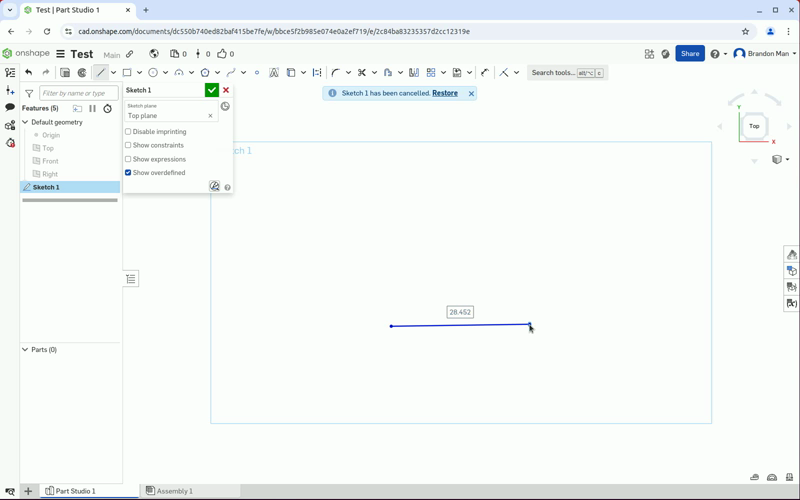
key(a)
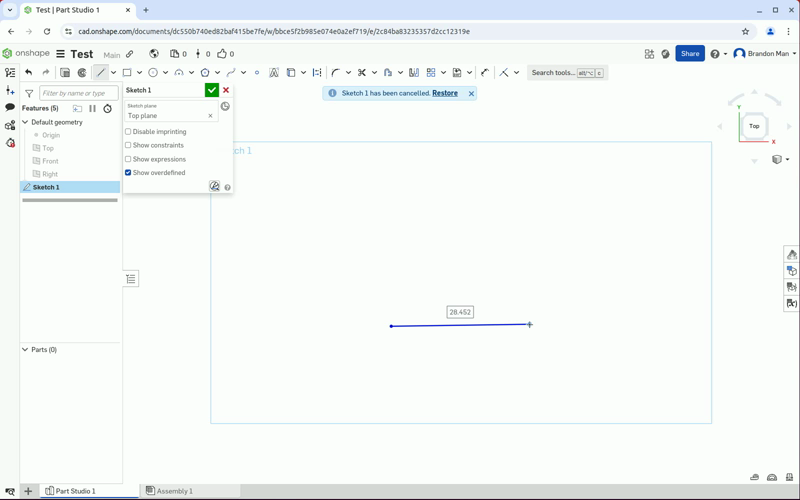
mouse_move(529, 324)
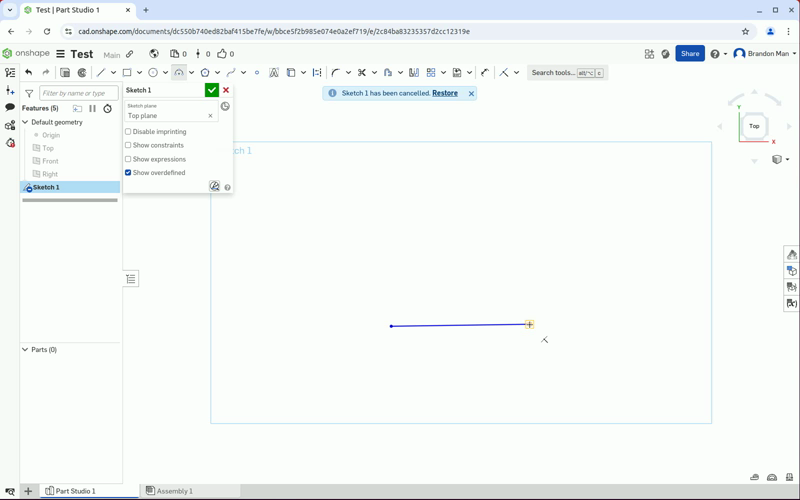
click(529, 324)
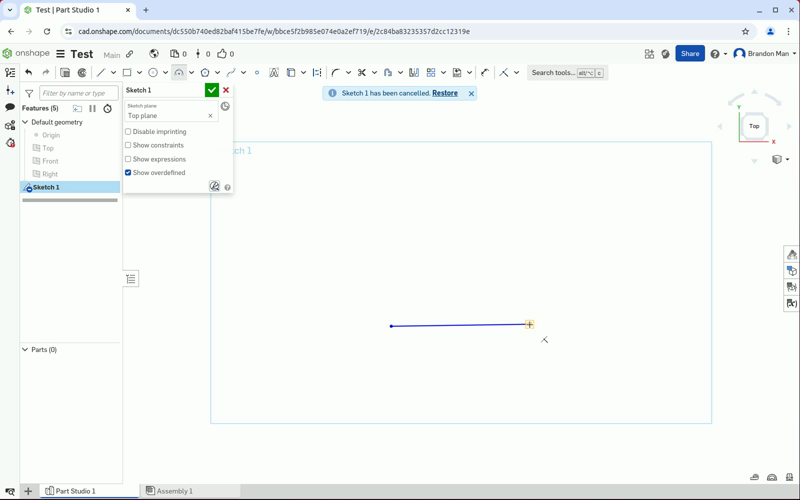
key_down(shift)
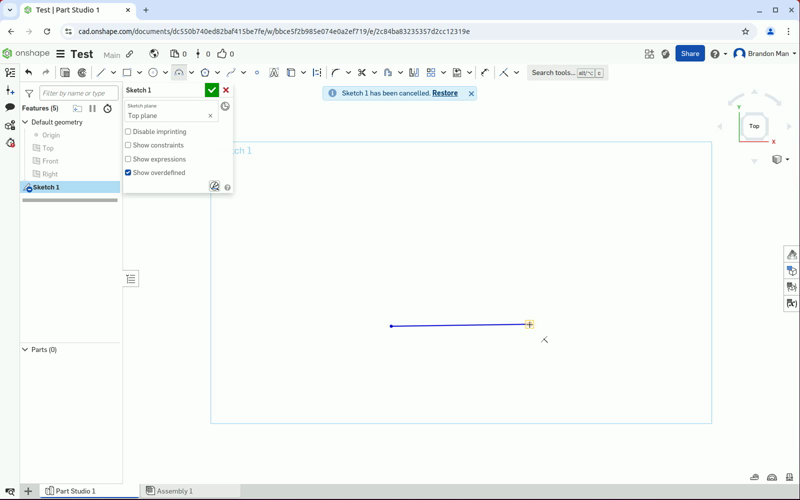
mouse_move(529, 241)
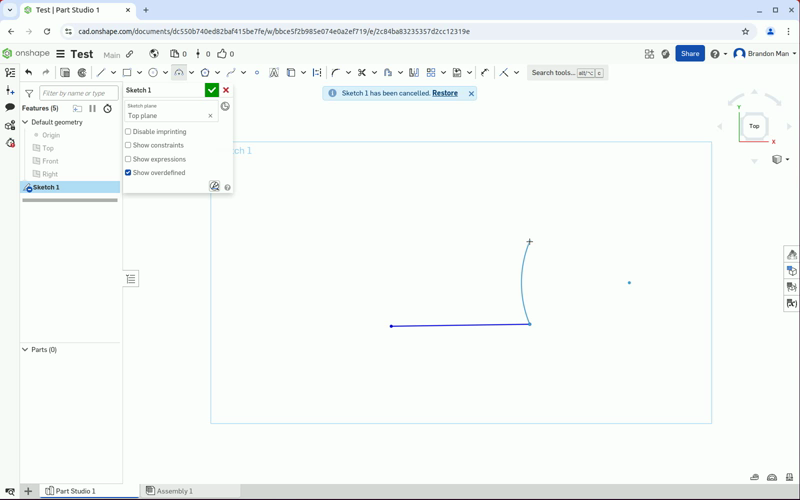
click(529, 241)
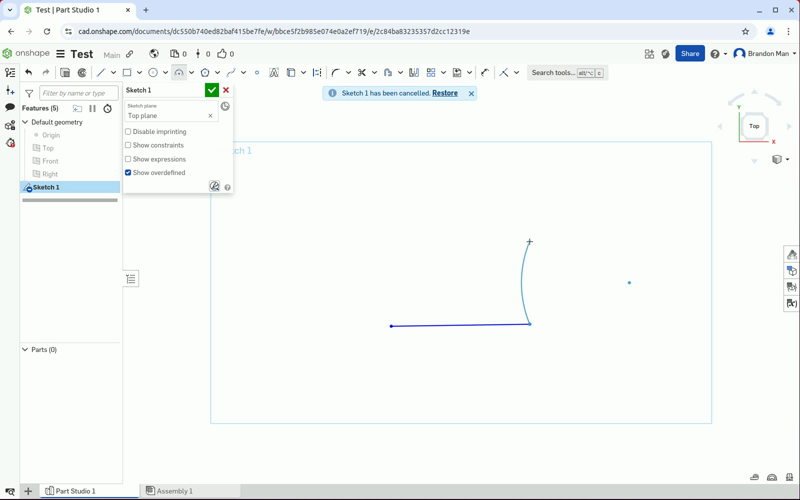
mouse_move(570, 282)
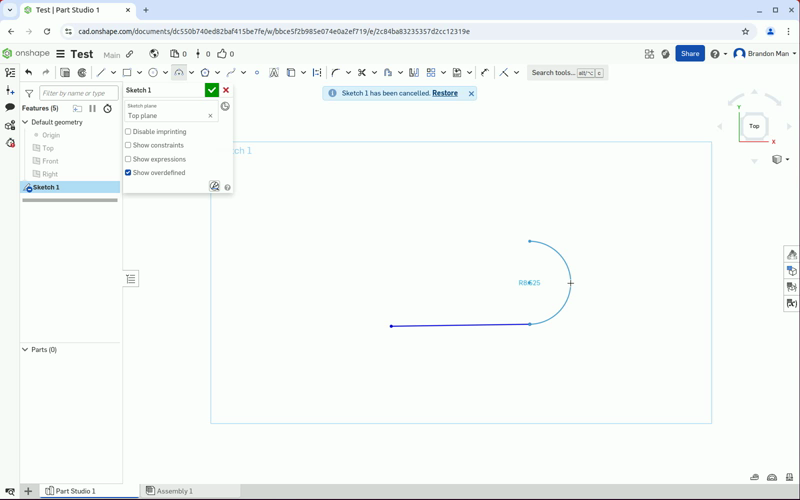
click(570, 282)
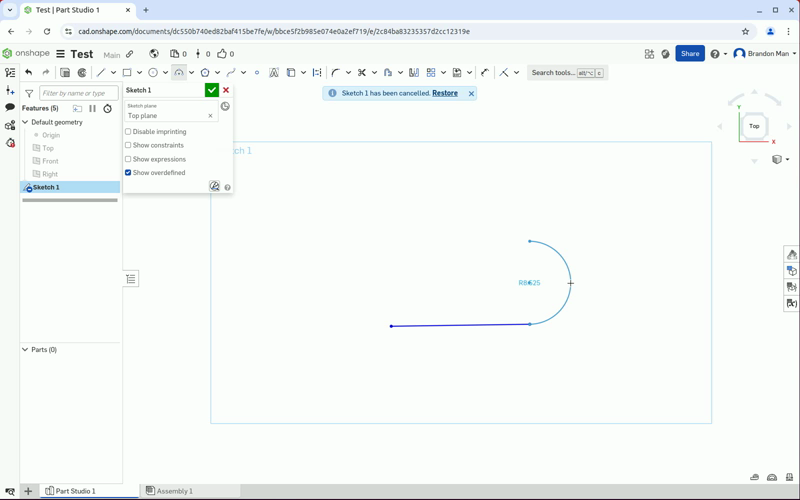
key_up(shift)
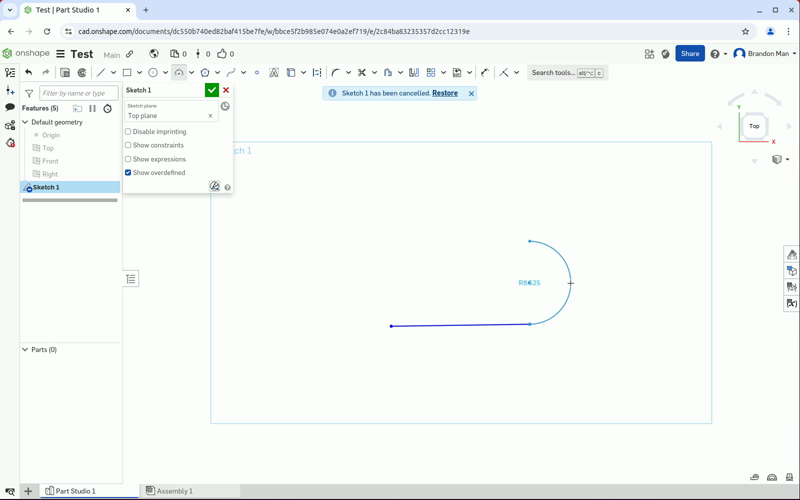
key(esc)
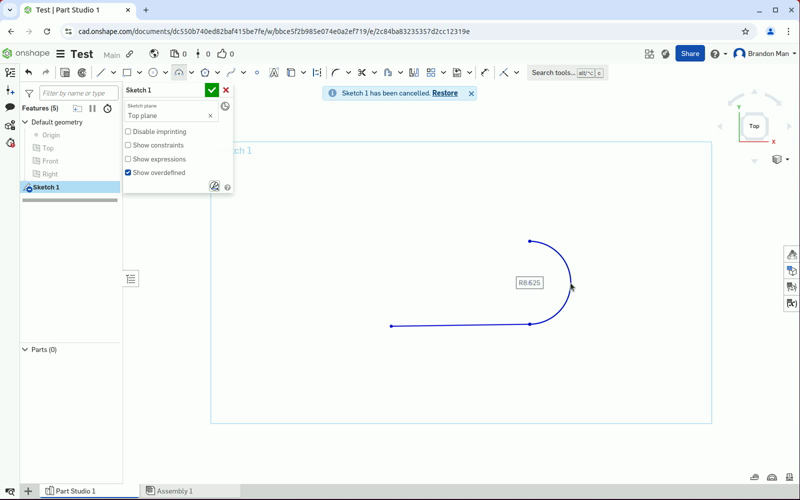
key(l)
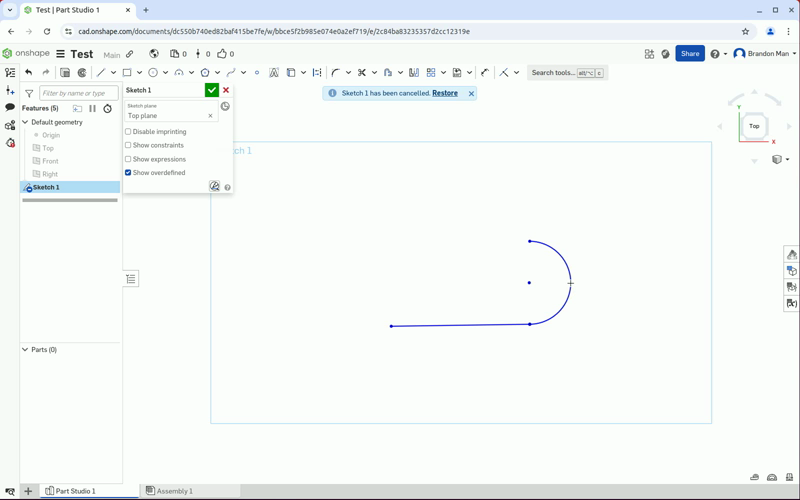
mouse_move(529, 241)
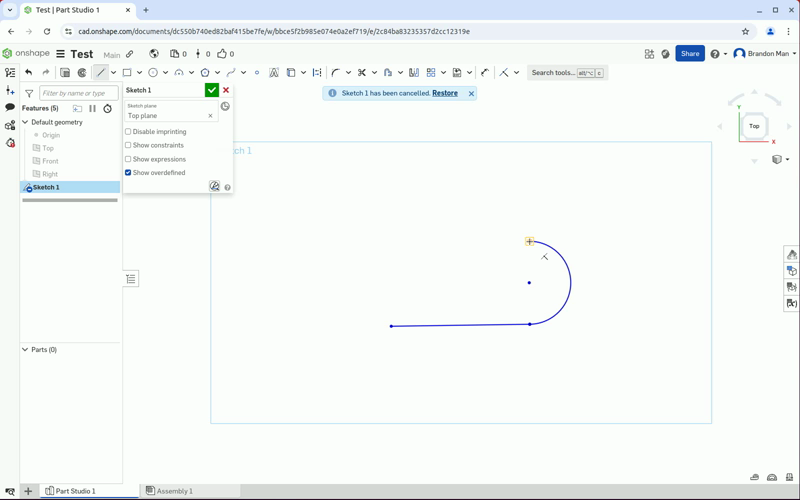
click(529, 241)
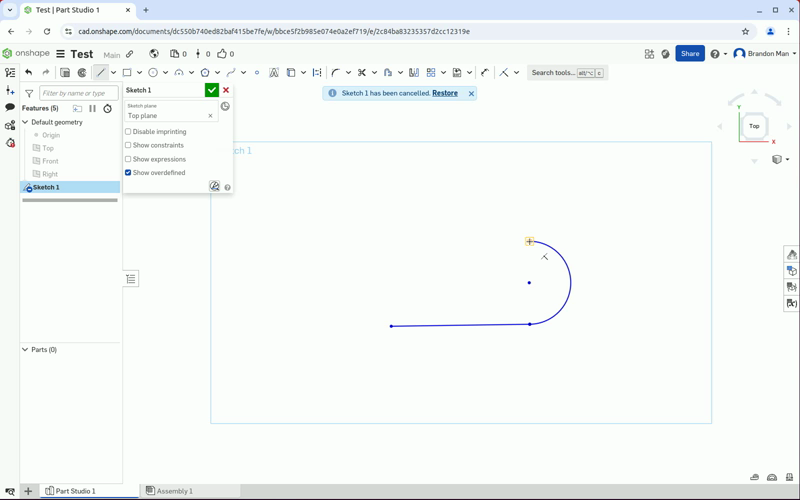
key_down(shift)
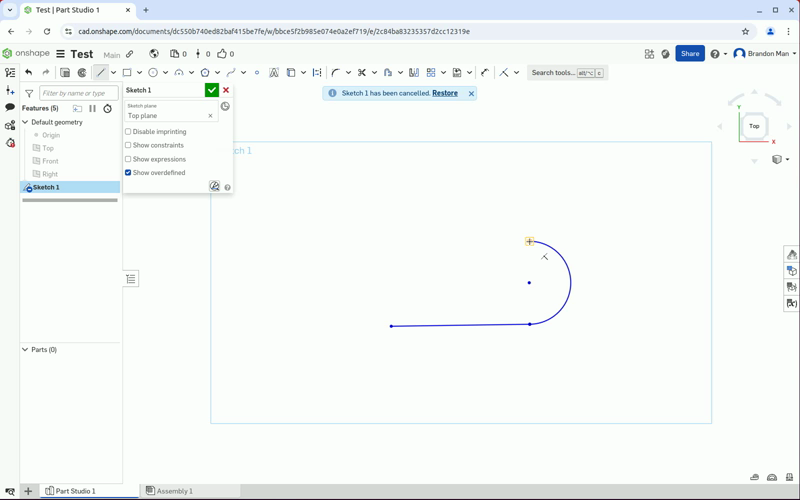
mouse_move(391, 241)
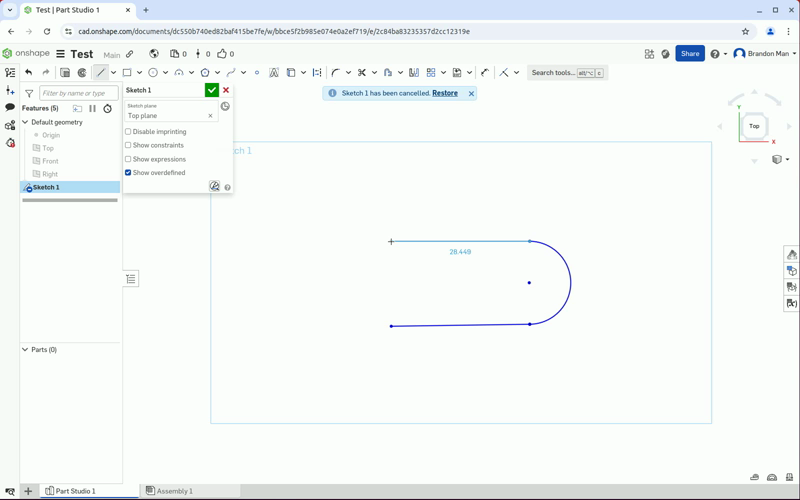
click(391, 241)
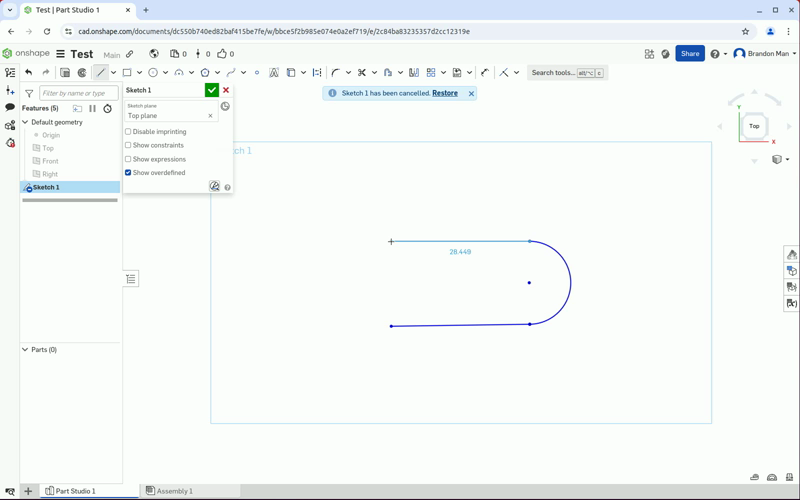
key_up(shift)
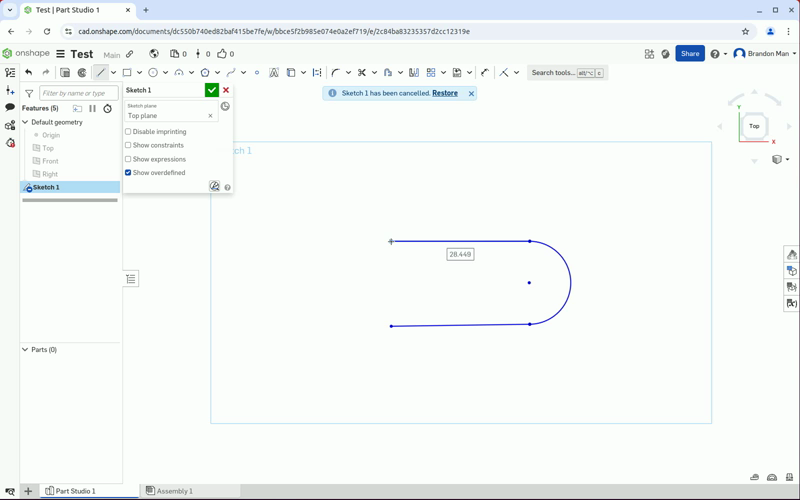
key(esc)
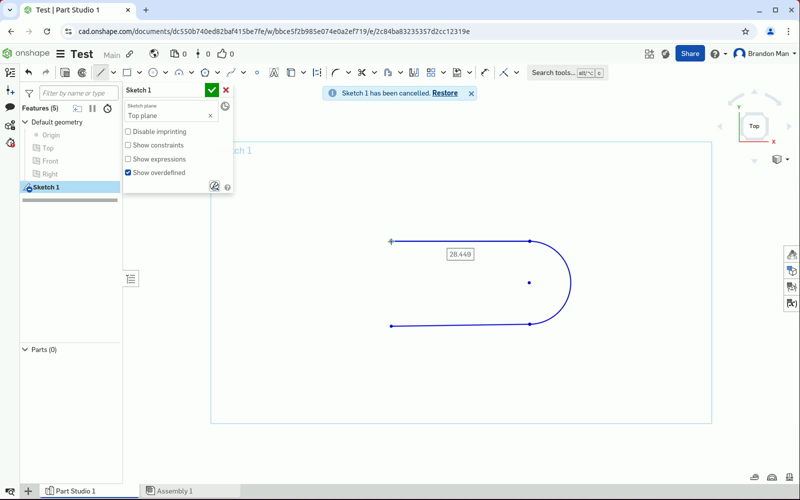
key(a)
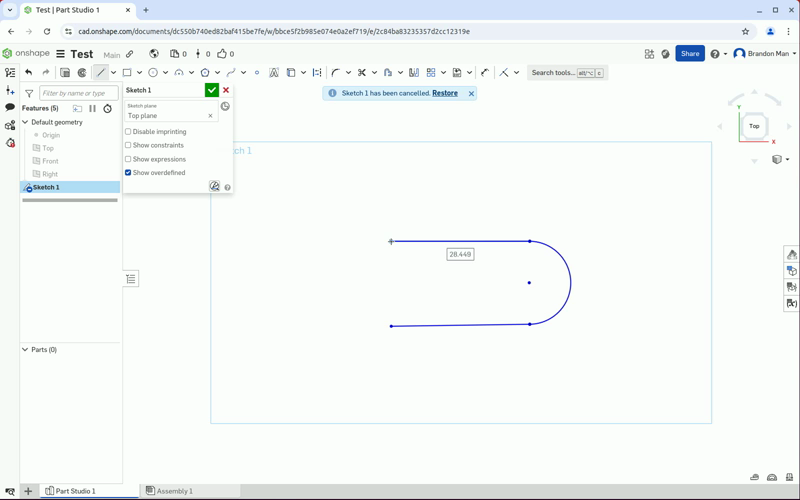
mouse_move(391, 241)
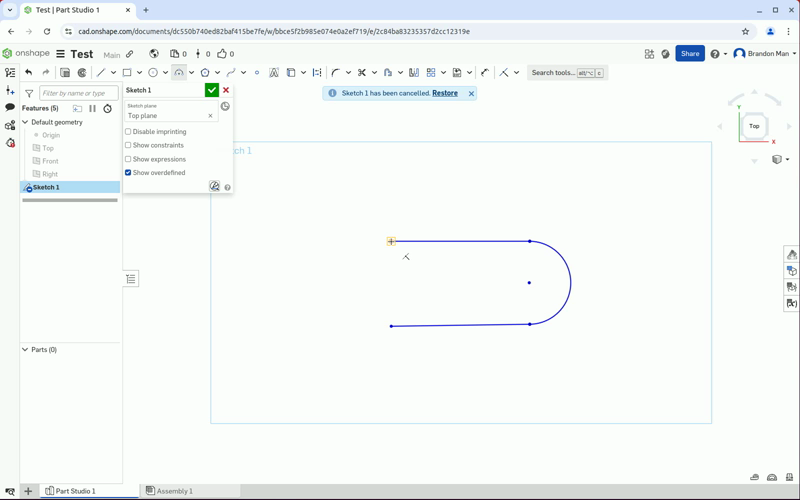
click(391, 241)
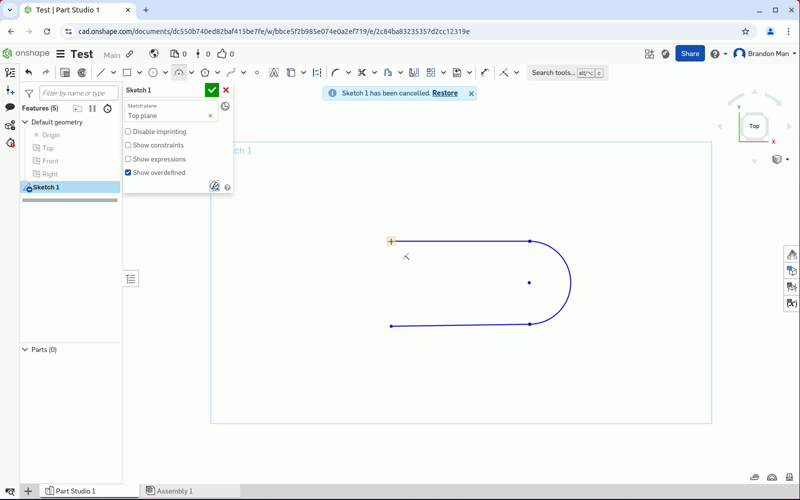
mouse_move(391, 326)
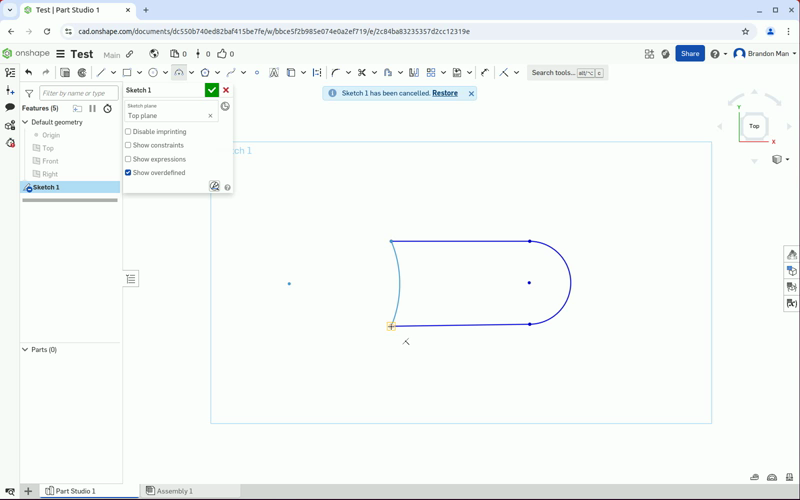
click(391, 326)
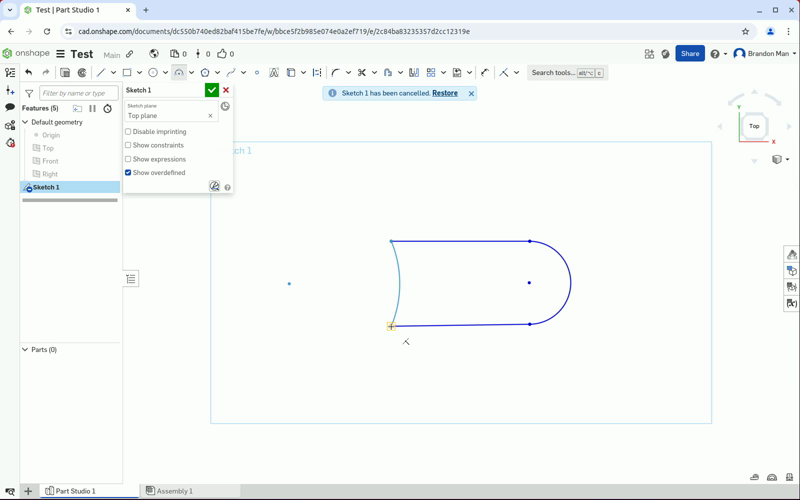
key_down(shift)
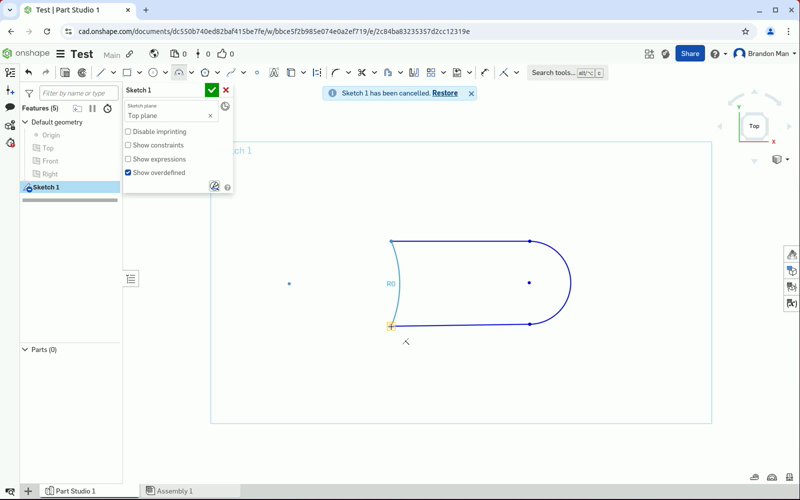
mouse_move(433, 283)
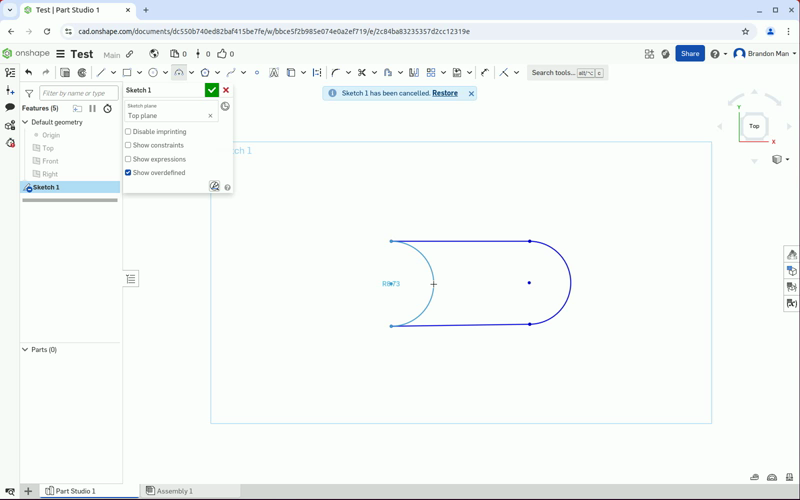
click(433, 283)
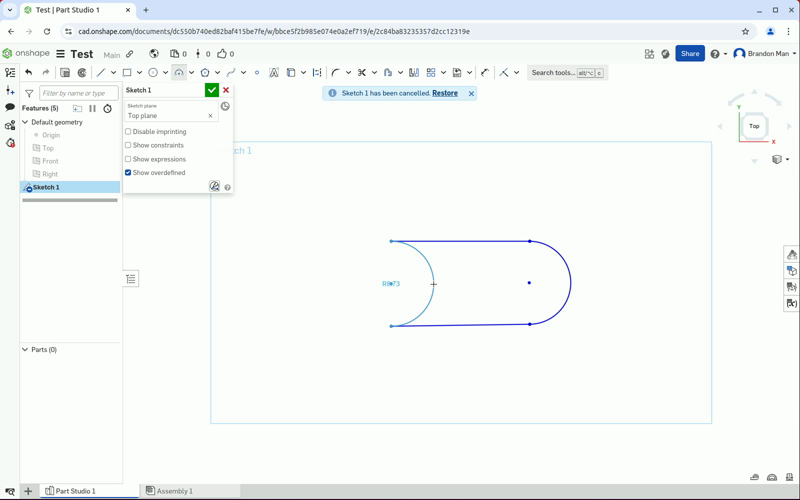
key_up(shift)
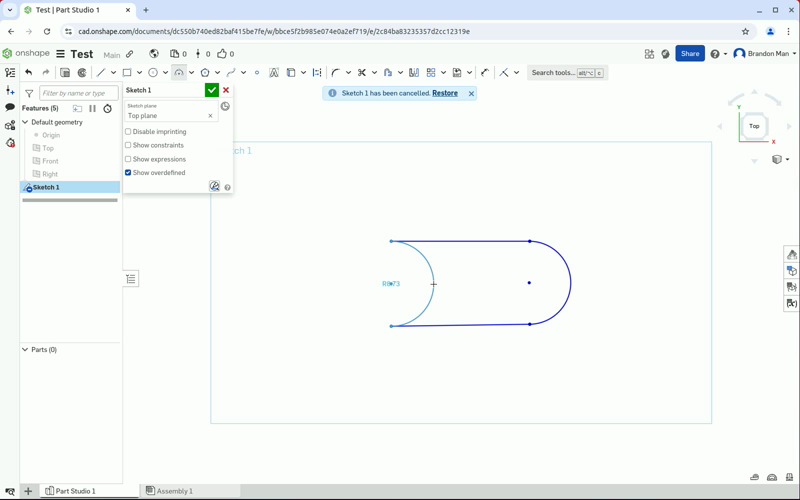
key(esc)
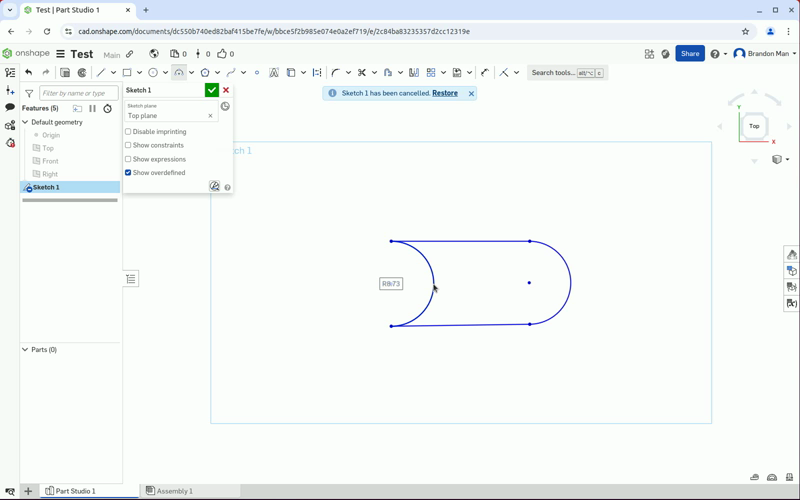
key(c)
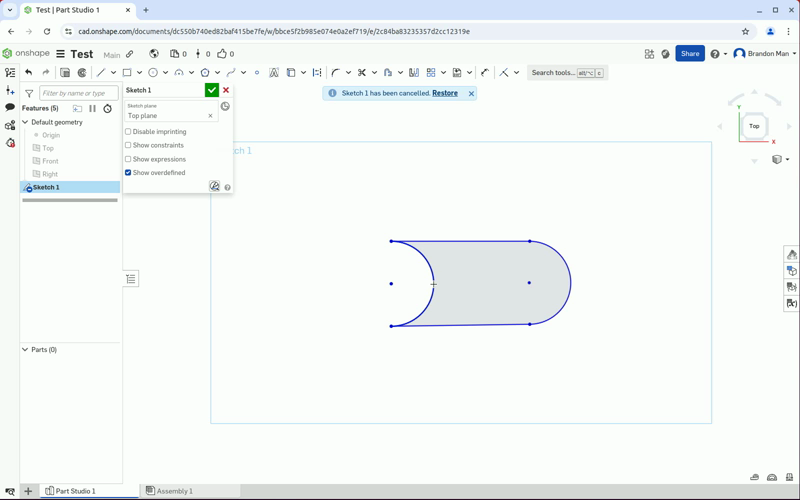
key_down(shift)
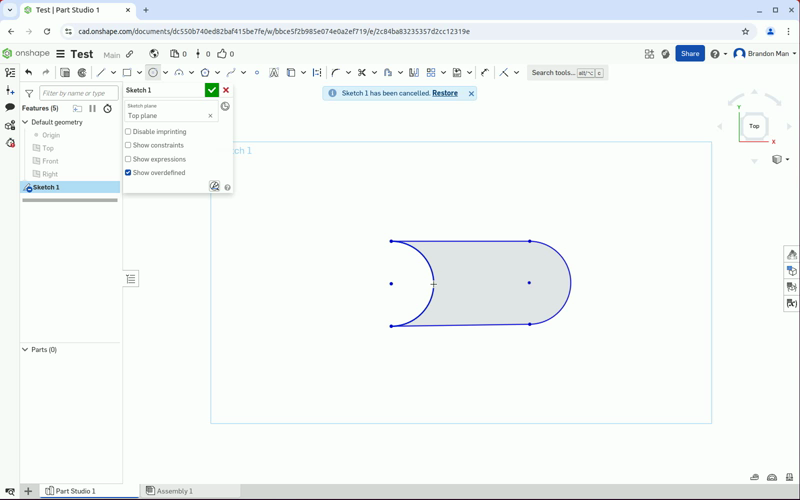
mouse_move(529, 282)
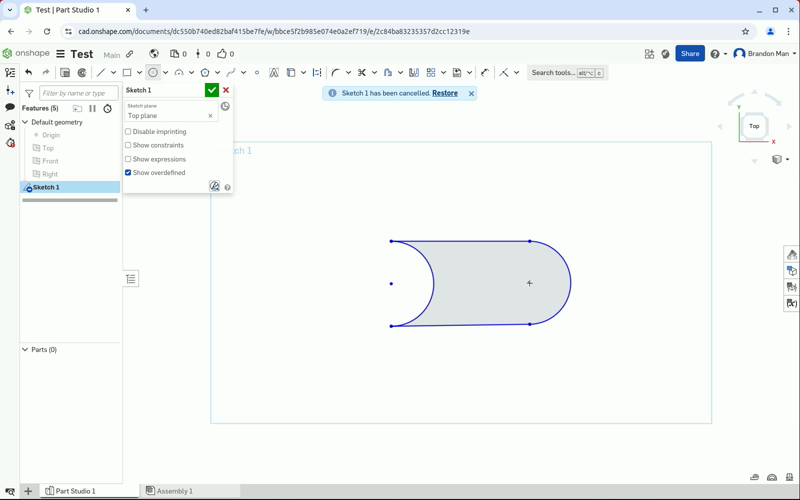
scroll(6)
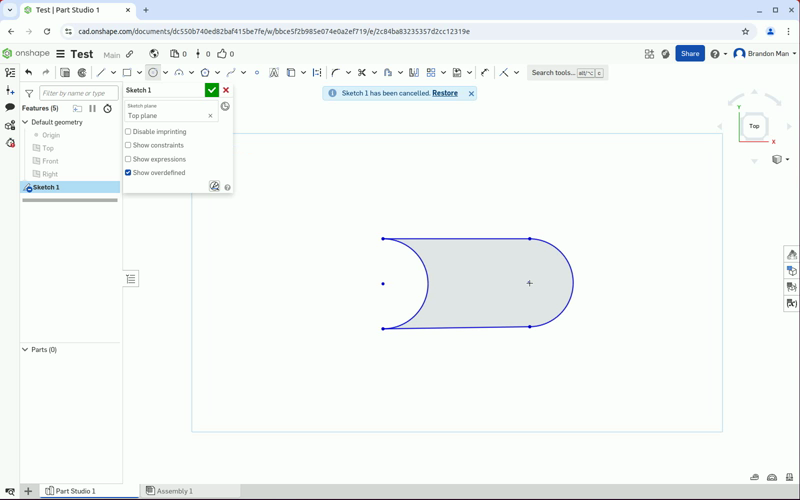
scroll(6)
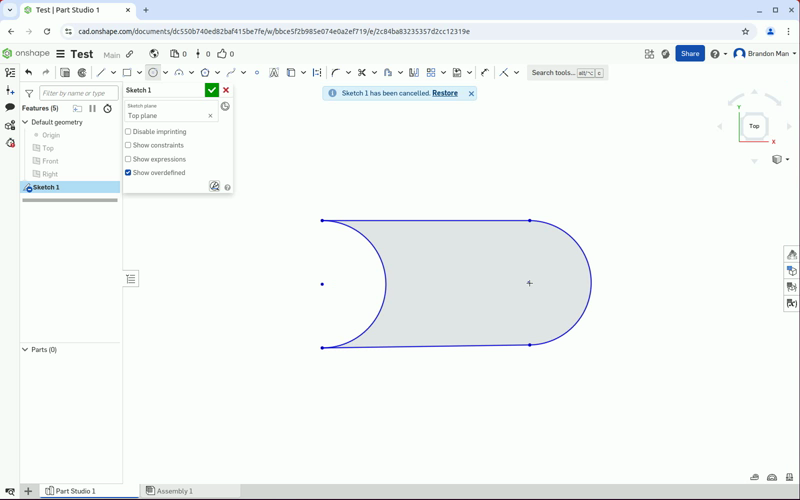
scroll(6)
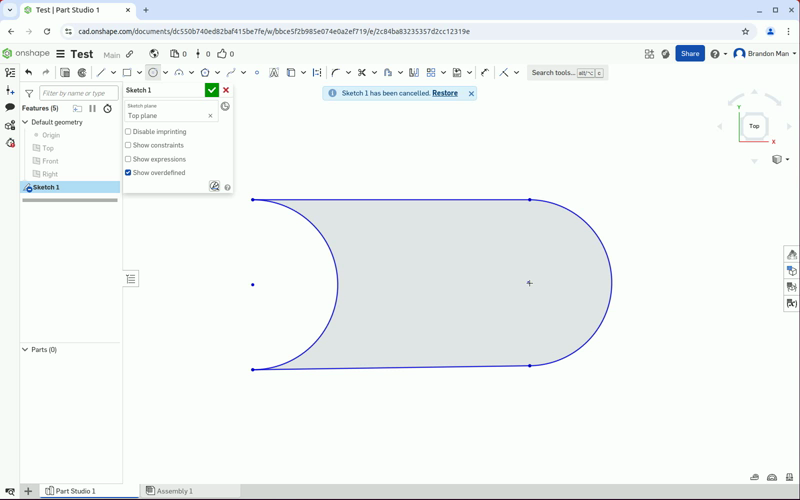
scroll(6)
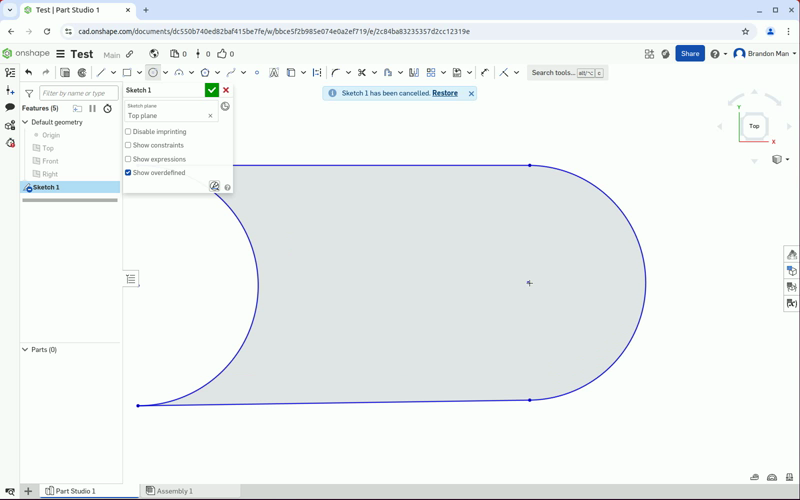
scroll(6)
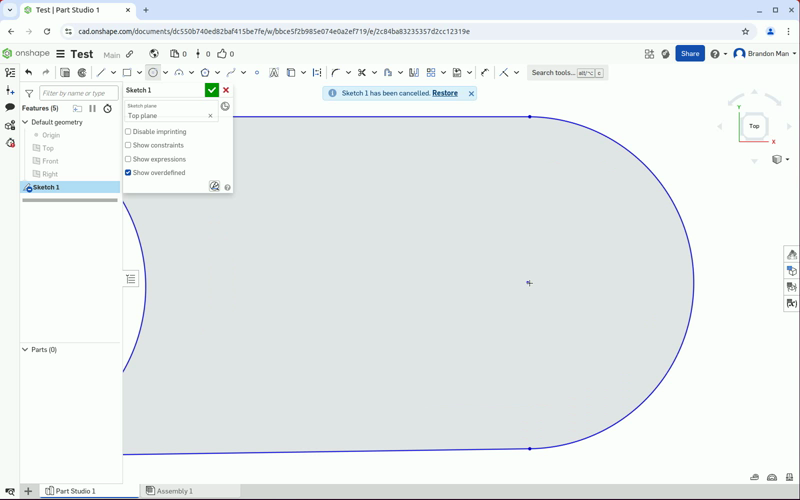
scroll(6)
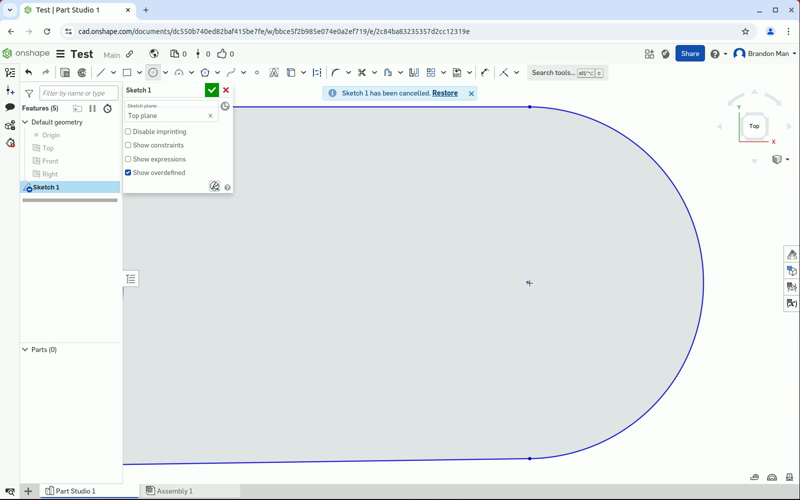
scroll(6)
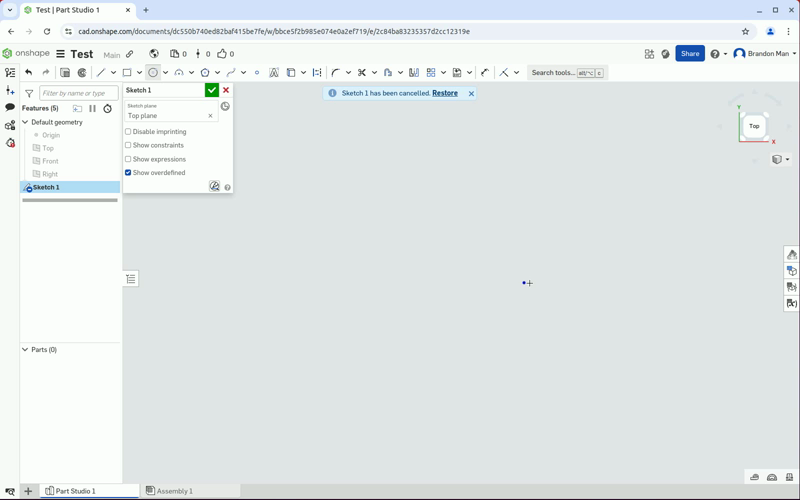
click(529, 282)
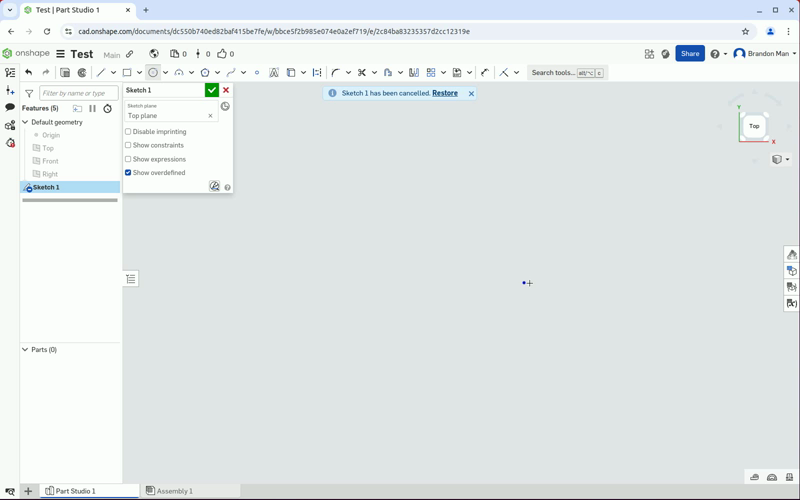
scroll(-6)
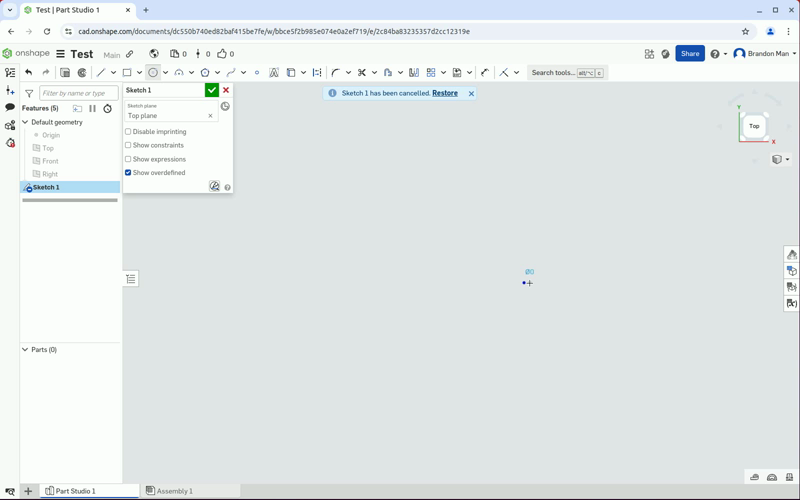
scroll(-6)
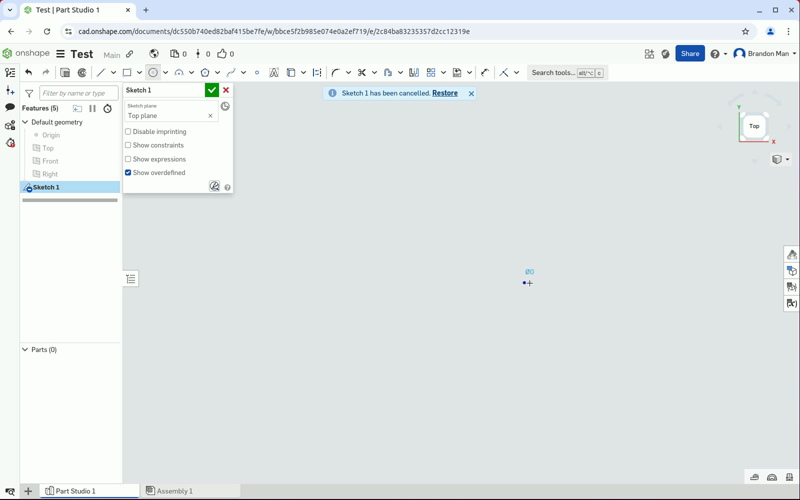
scroll(-6)
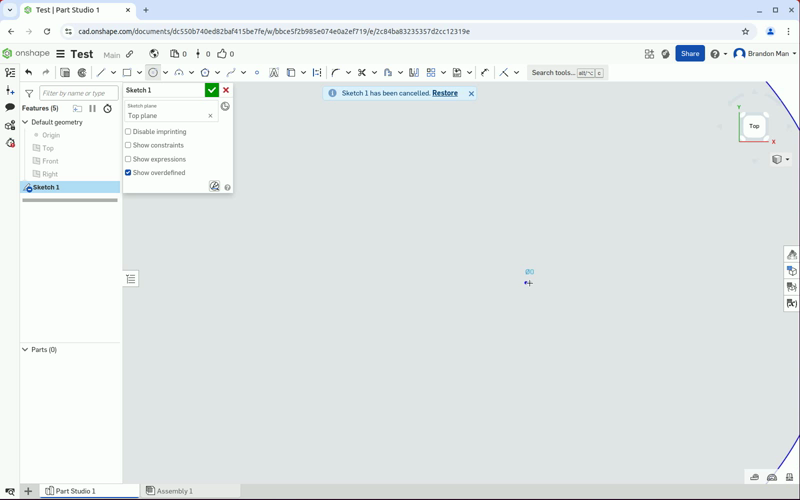
scroll(-6)
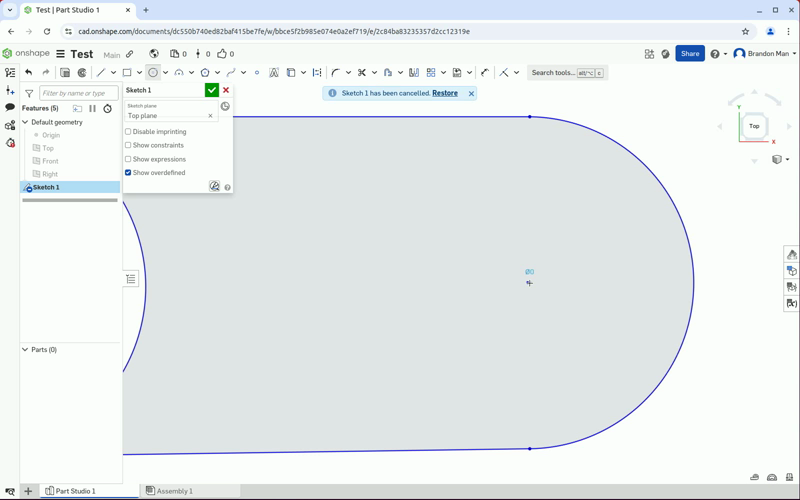
scroll(-6)
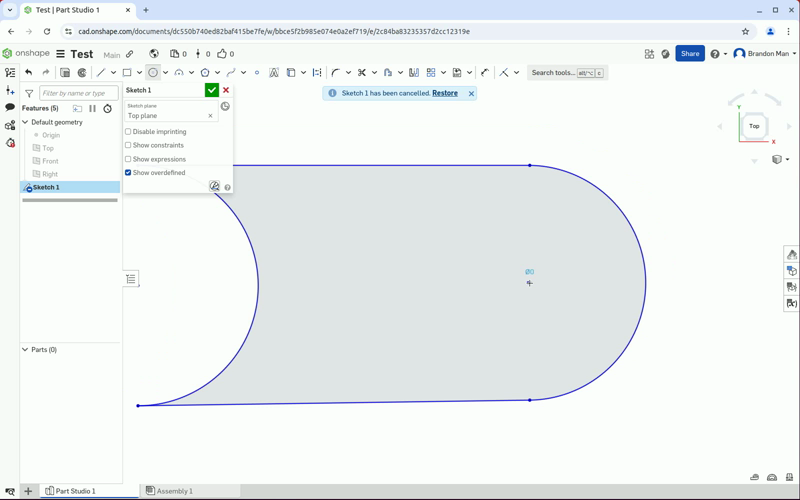
scroll(-6)
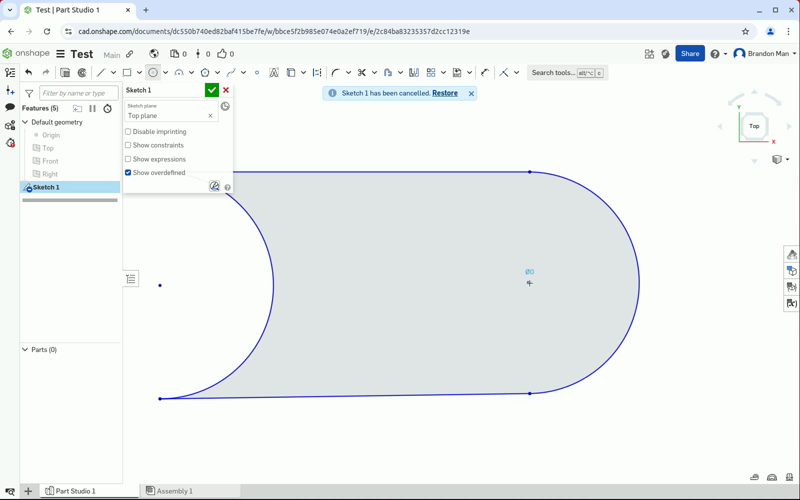
scroll(-6)
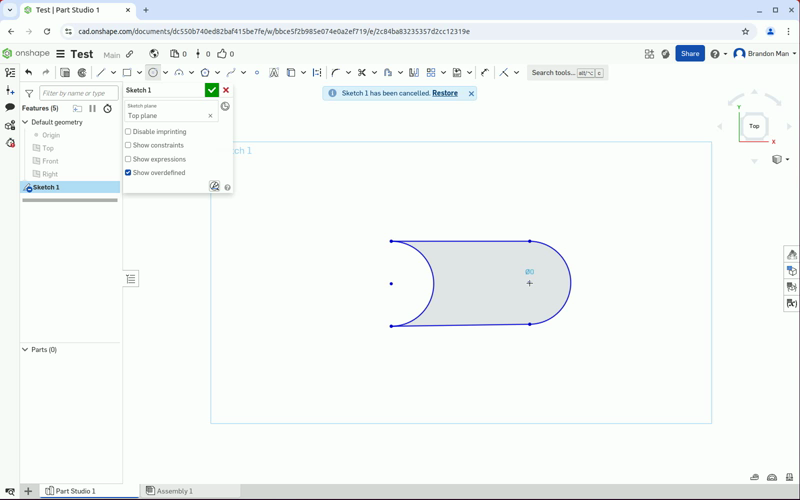
key_up(shift)
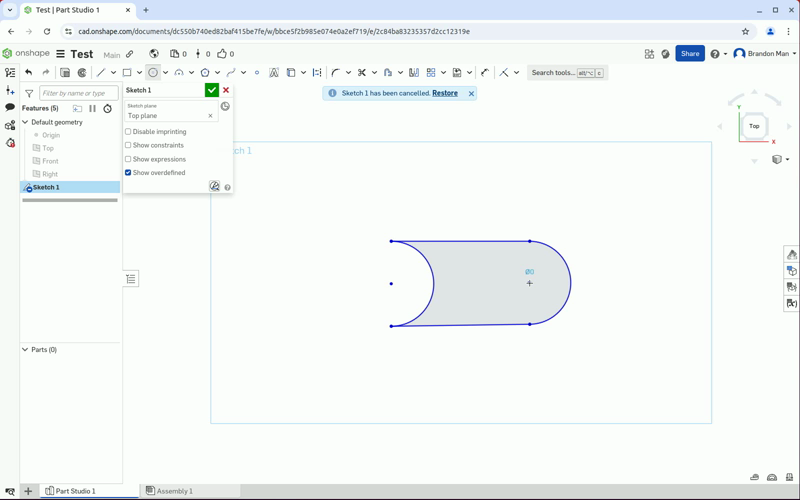
mouse_move(554, 282)
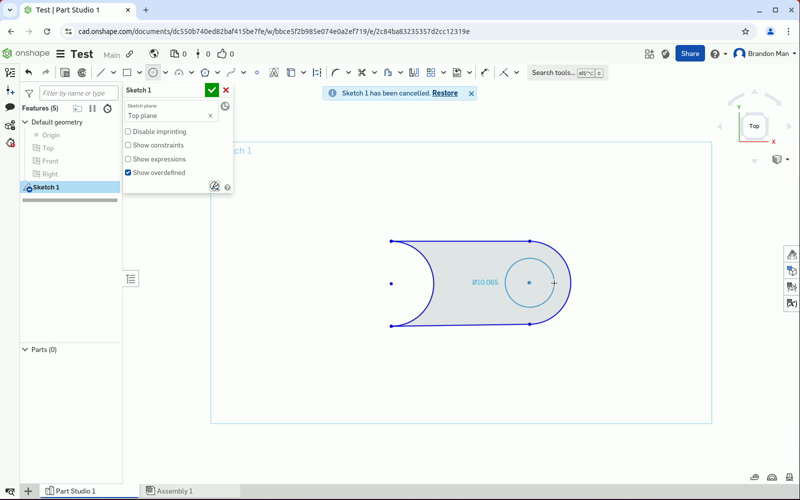
click(554, 282)
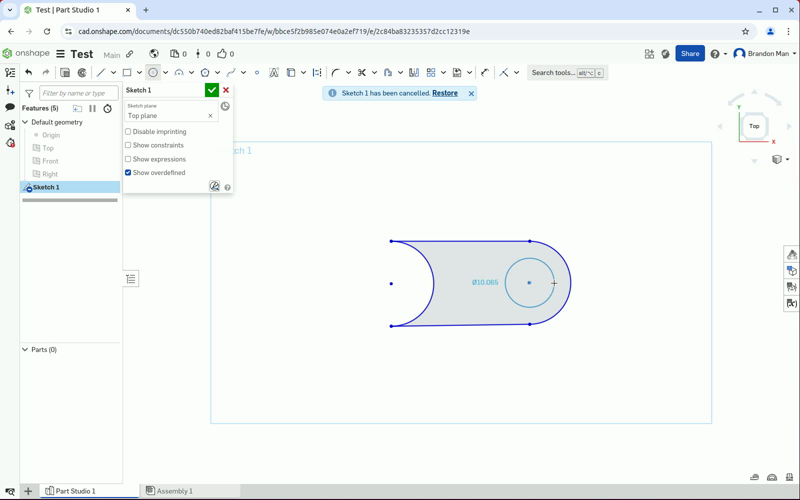
key(esc)
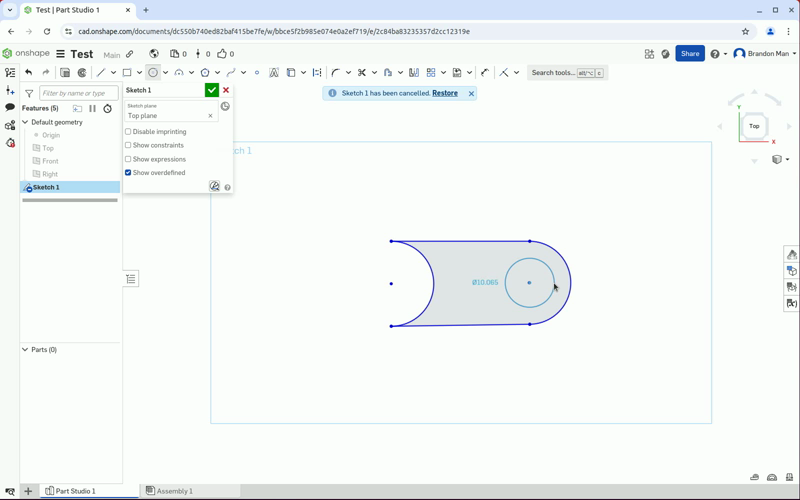
mouse_move(473, 248)
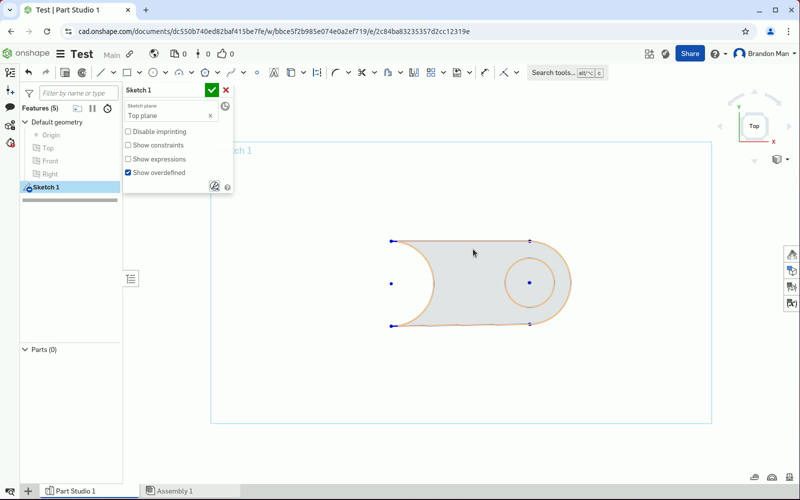
click(473, 248)
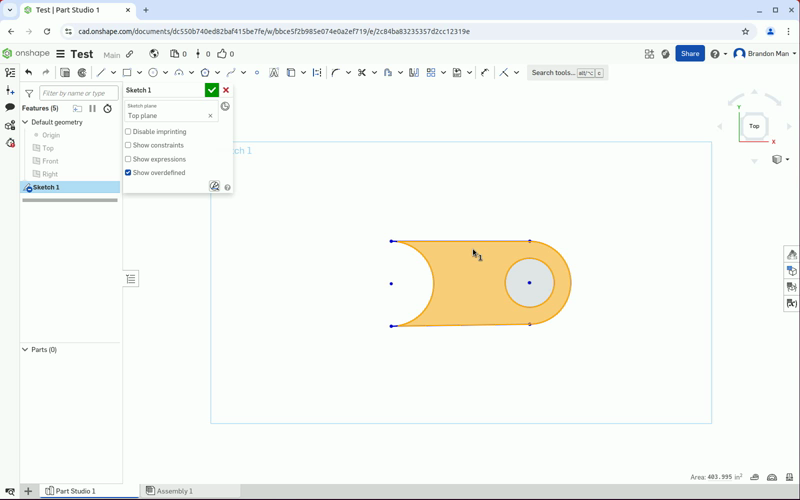
mouse_move(73, 352)
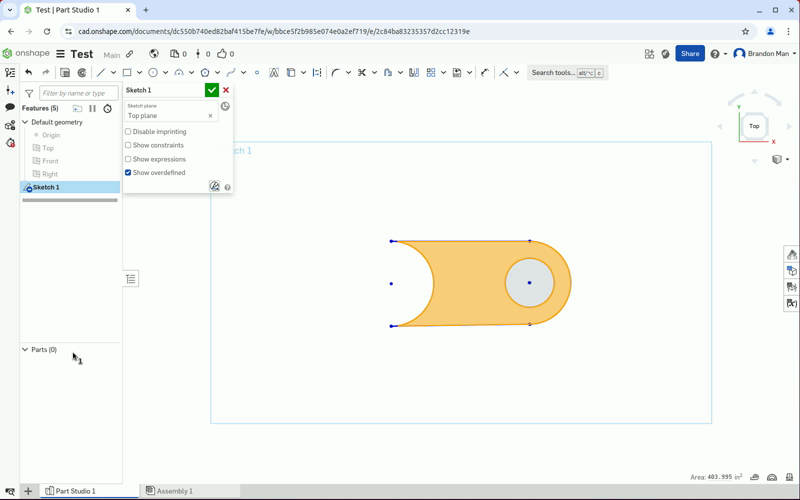
key(shift+y)
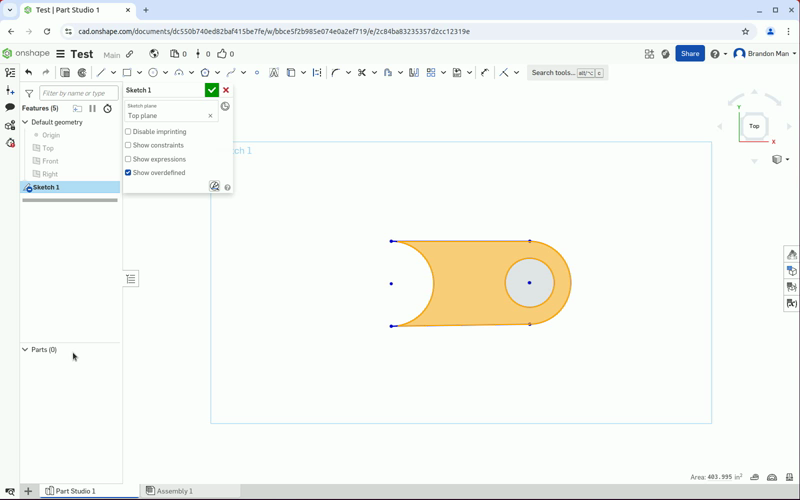
key(shift+e)
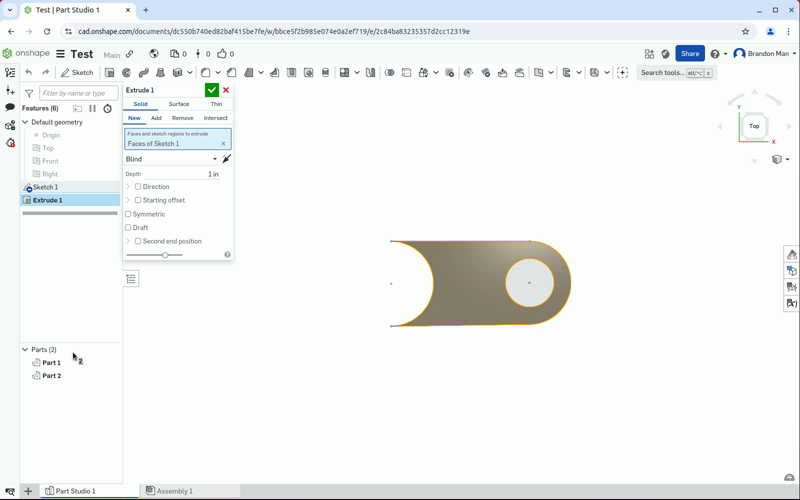
mouse_move(143, 106)
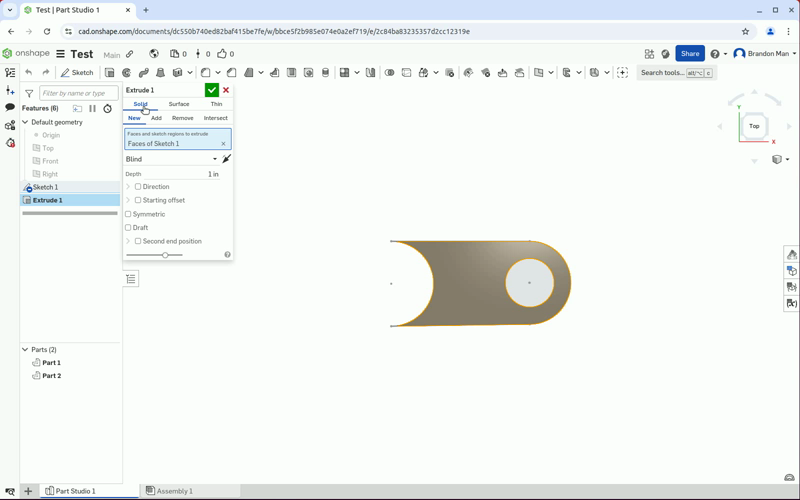
click(143, 106)
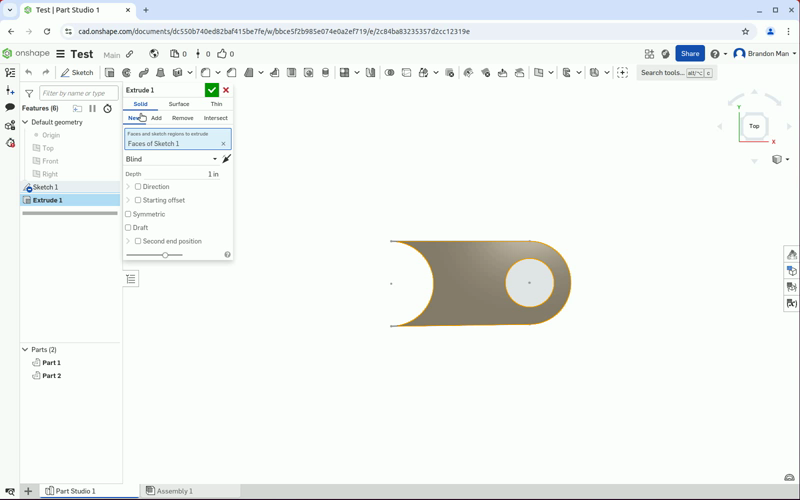
mouse_move(137, 120)
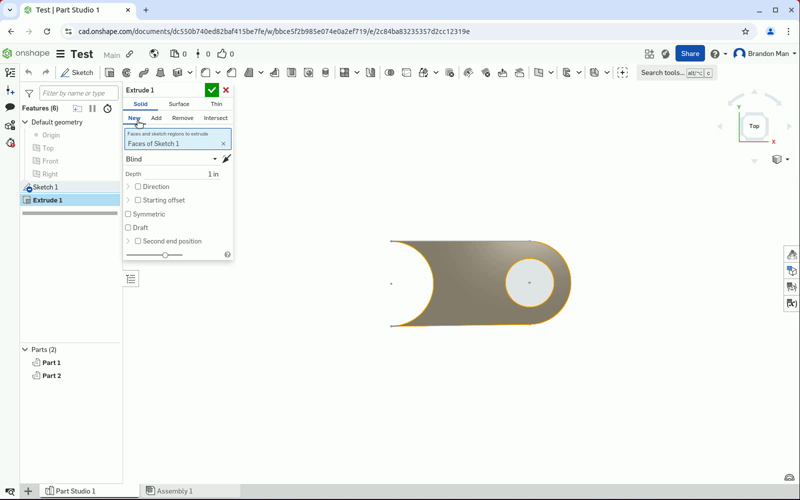
click(137, 120)
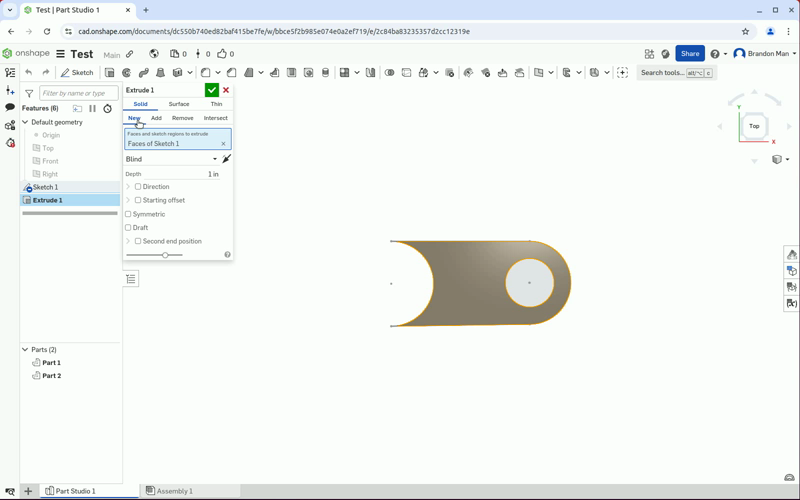
key(tab, 4)
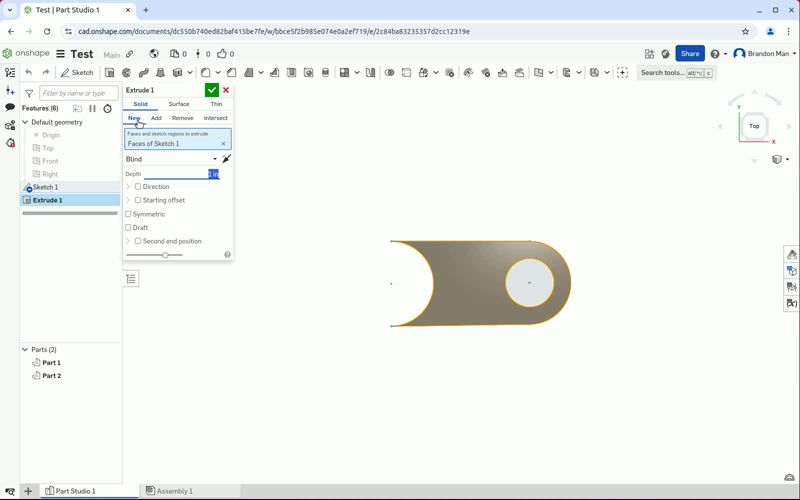
text(7.703)
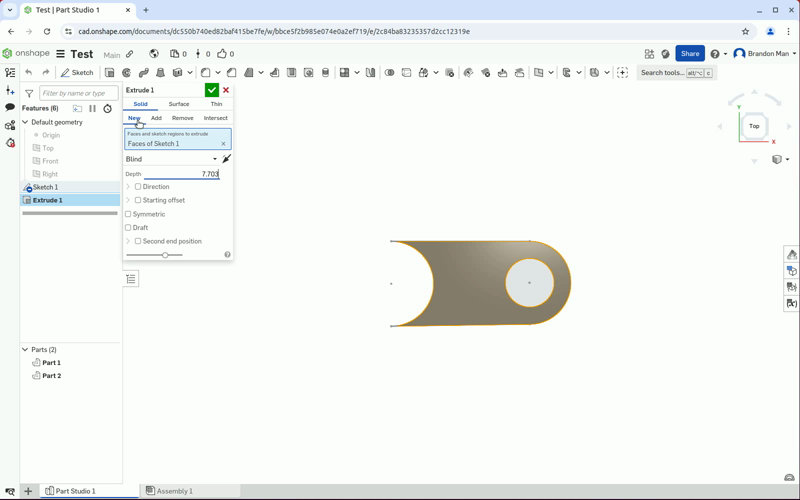
key(enter)
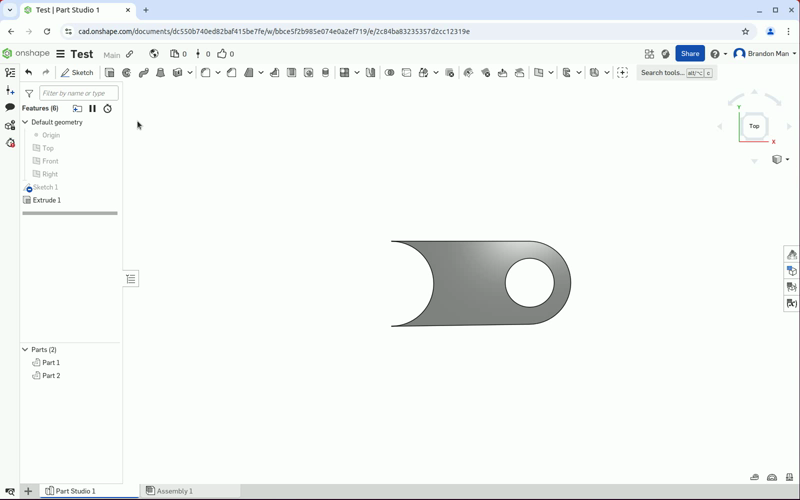
key(shift+h)
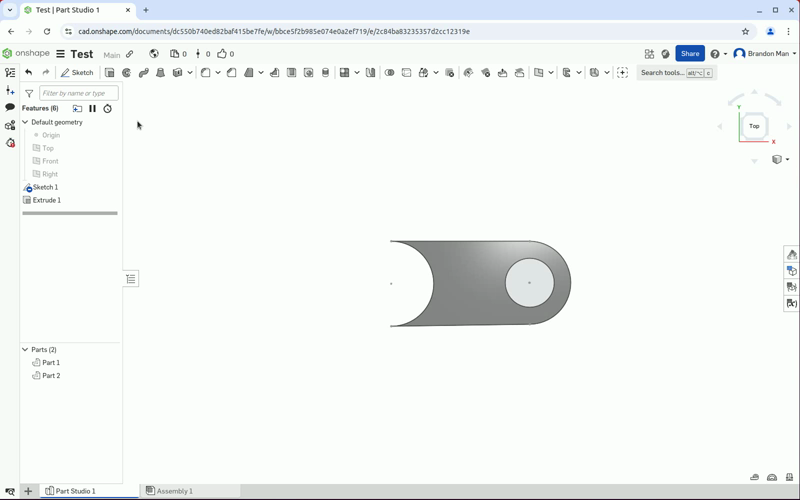
key(shift+h)
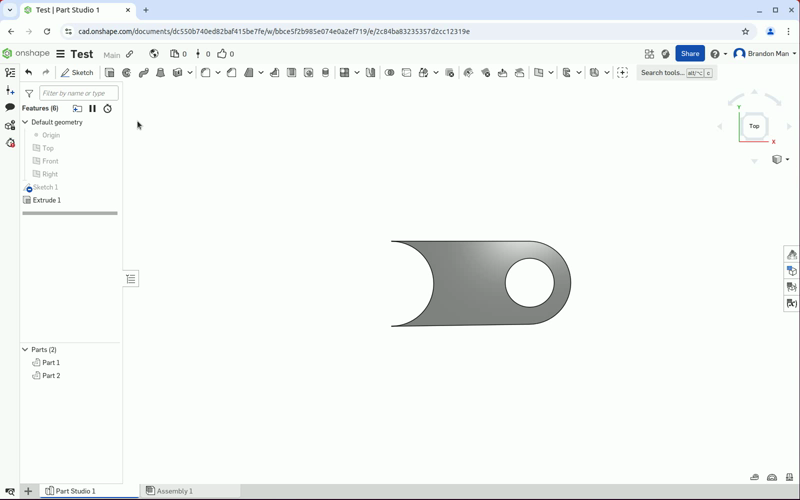
mouse_move(73, 189)
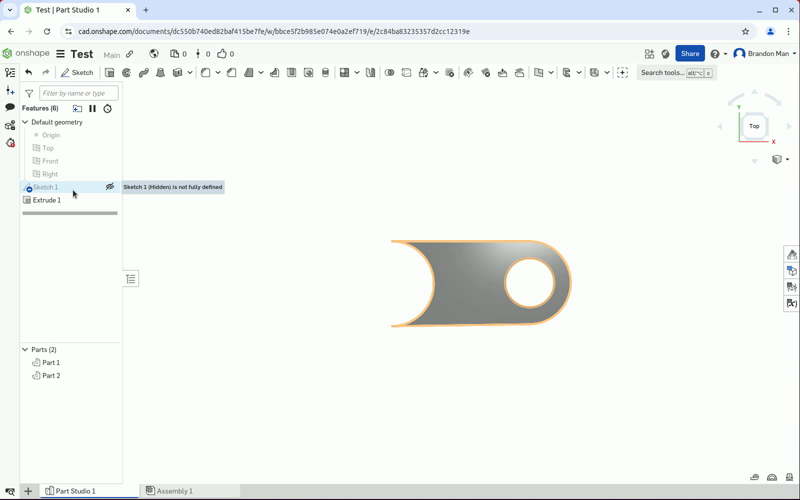
click(73, 189)
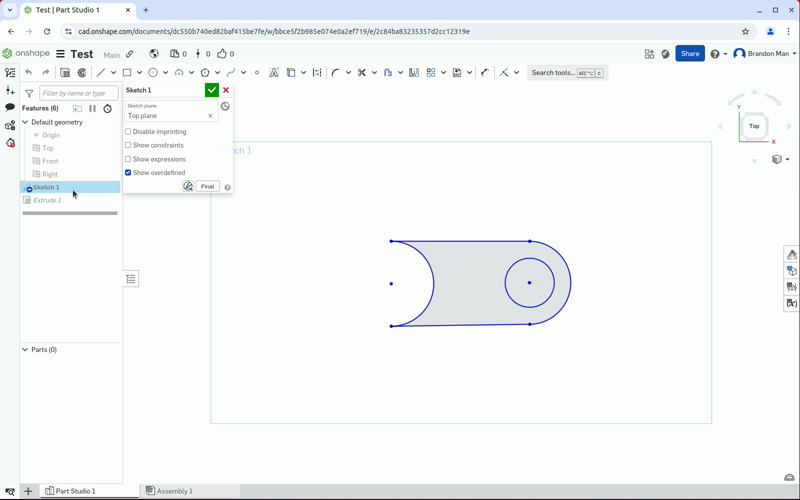
mouse_move(229, 92)
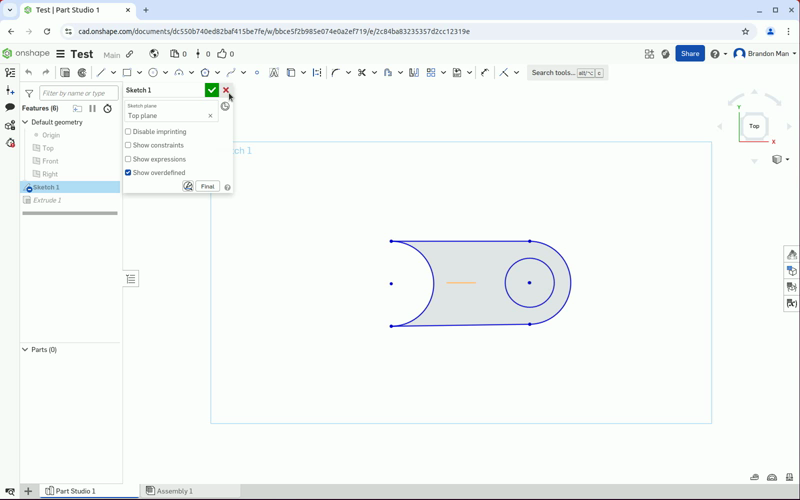
click(229, 92)
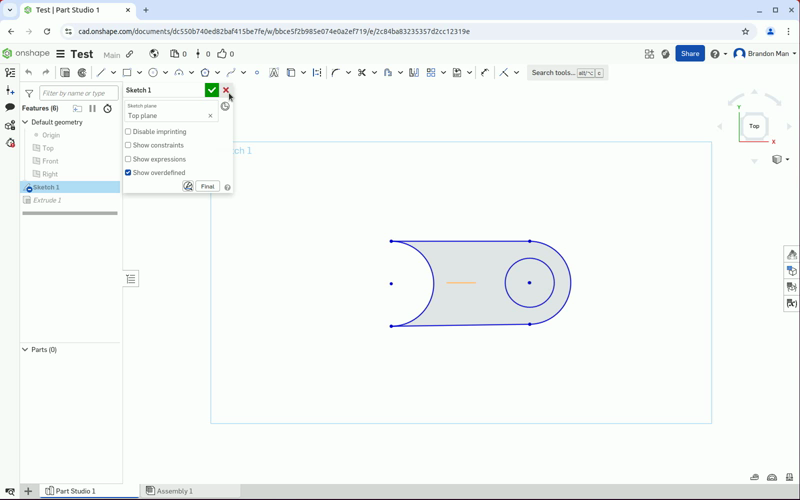
key(shift+s)
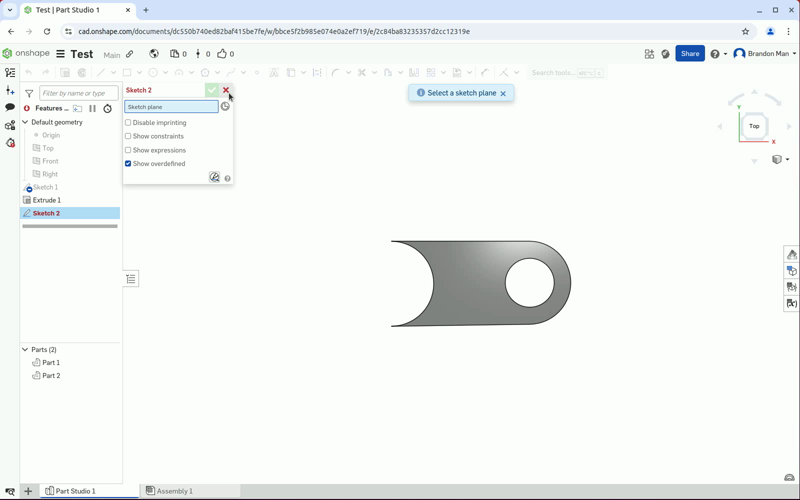
mouse_move(73, 150)
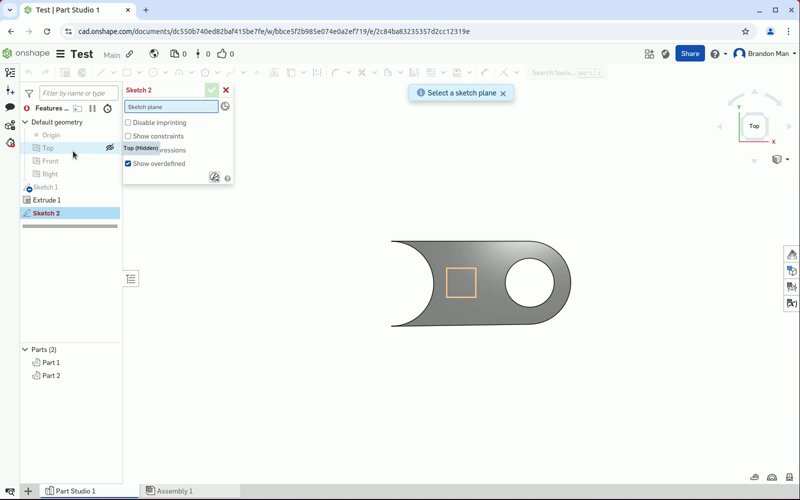
click(73, 150)
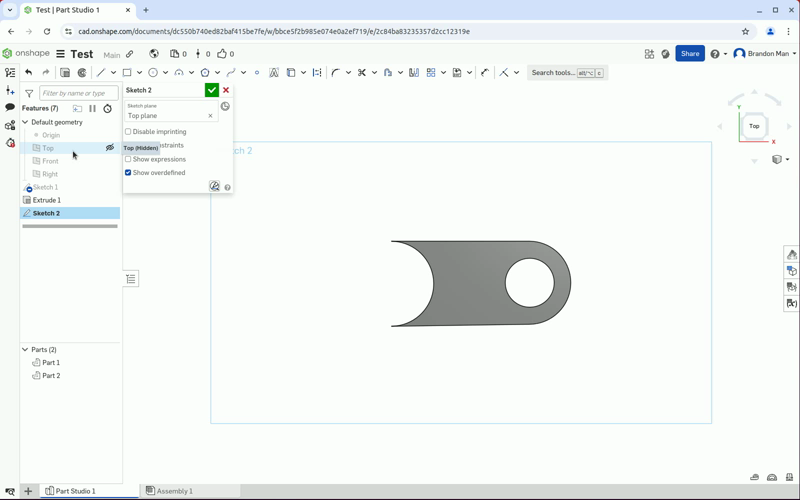
mouse_move(73, 352)
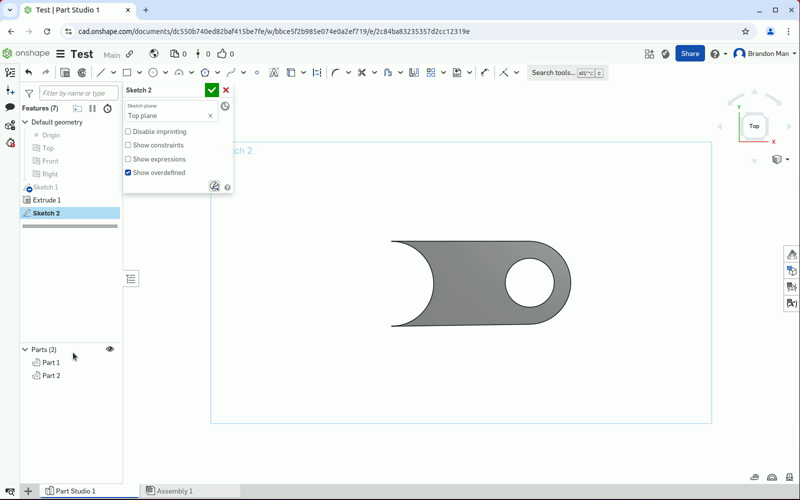
key(y)
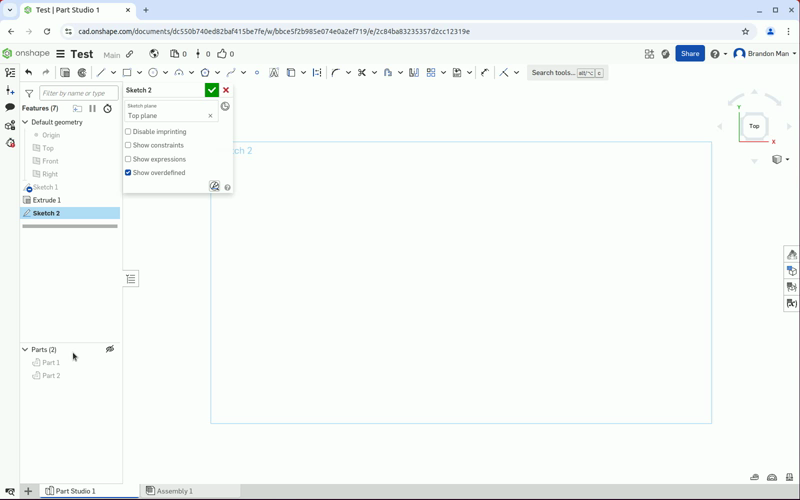
key(c)
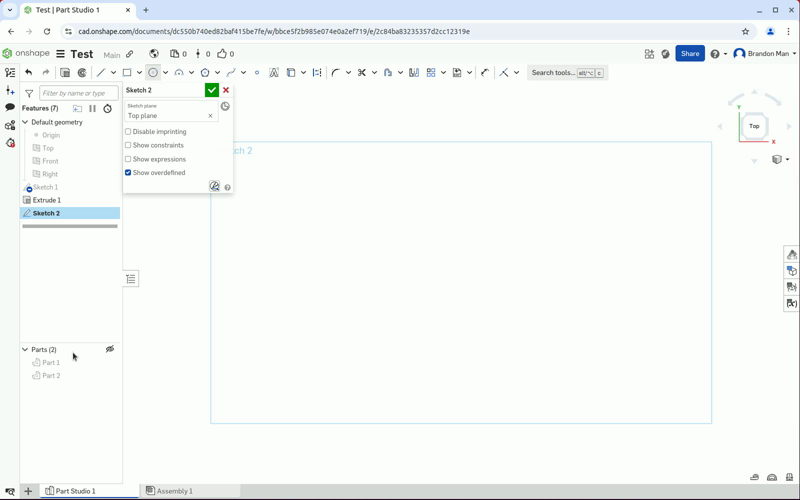
key_down(shift)
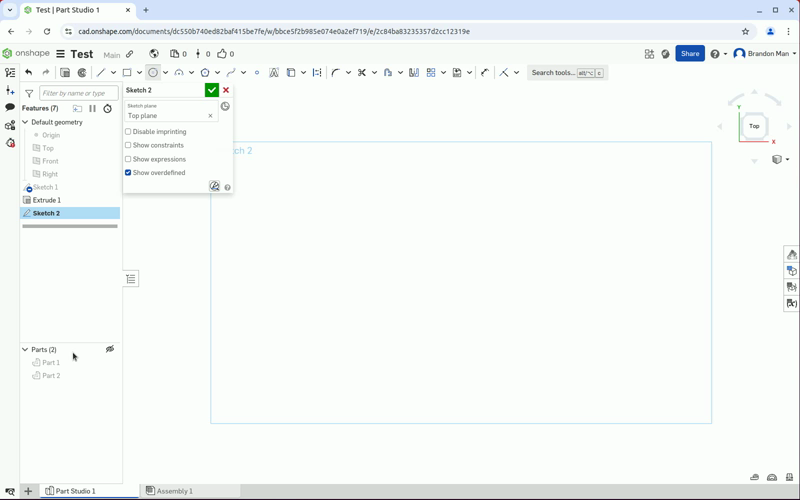
mouse_move(392, 282)
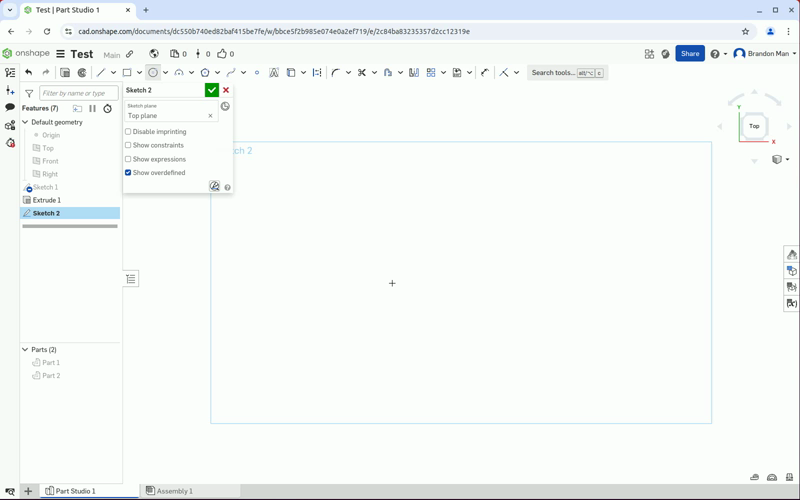
click(392, 282)
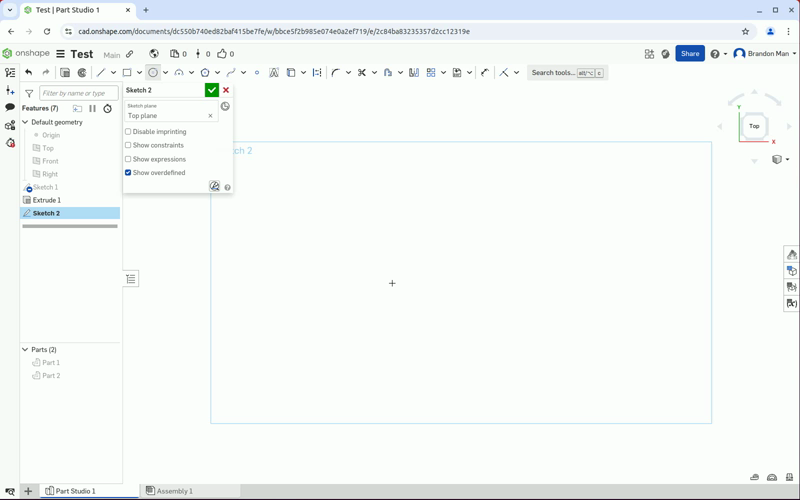
key_up(shift)
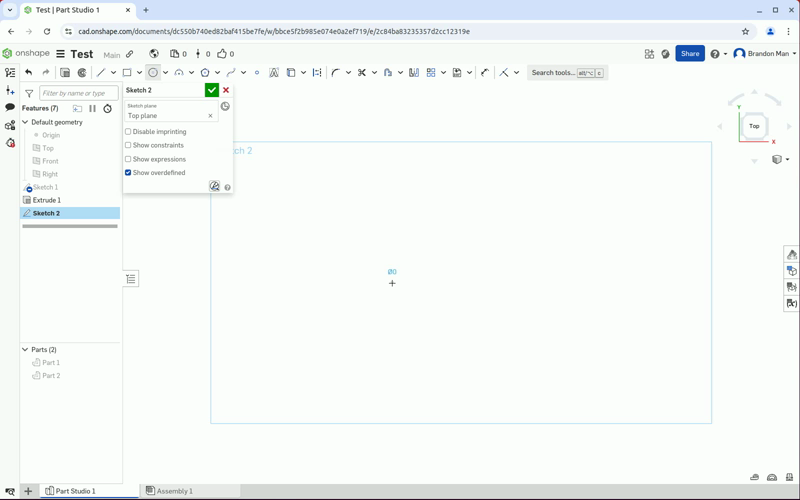
mouse_move(435, 282)
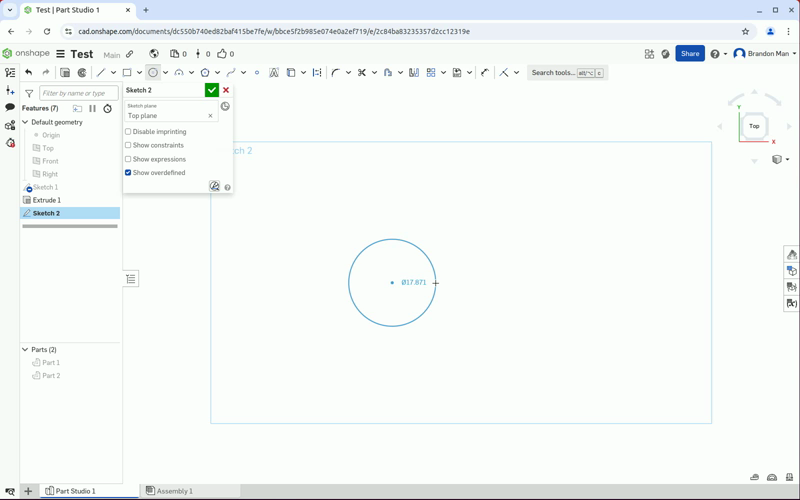
click(435, 282)
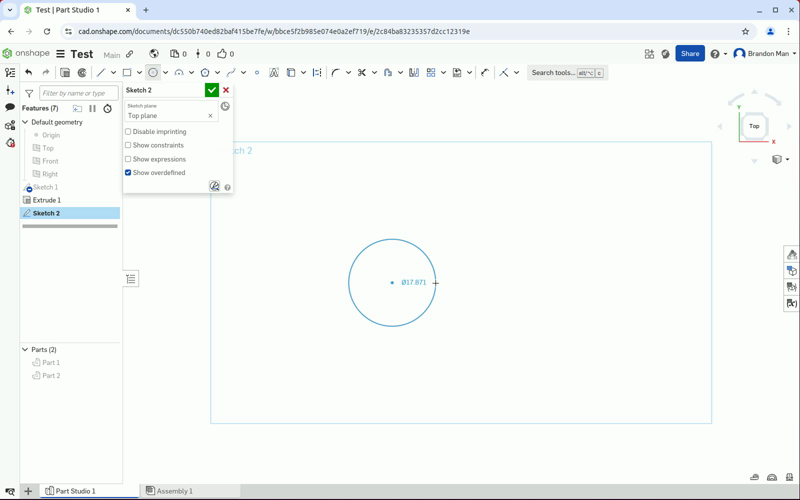
key(esc)
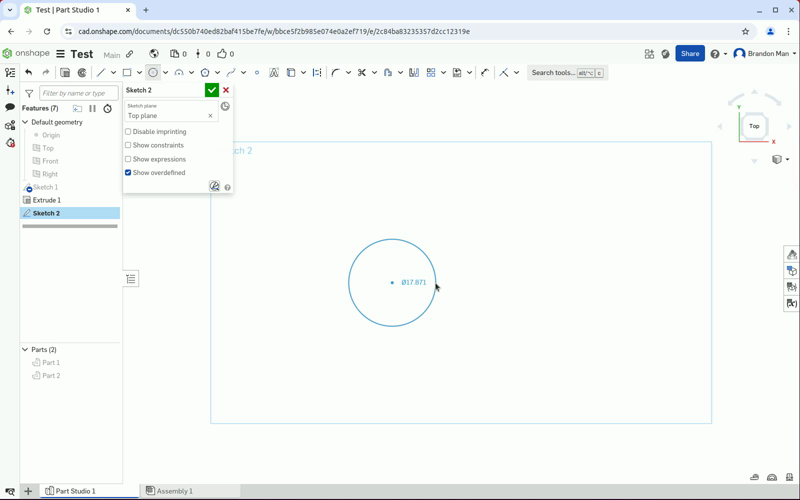
key(c)
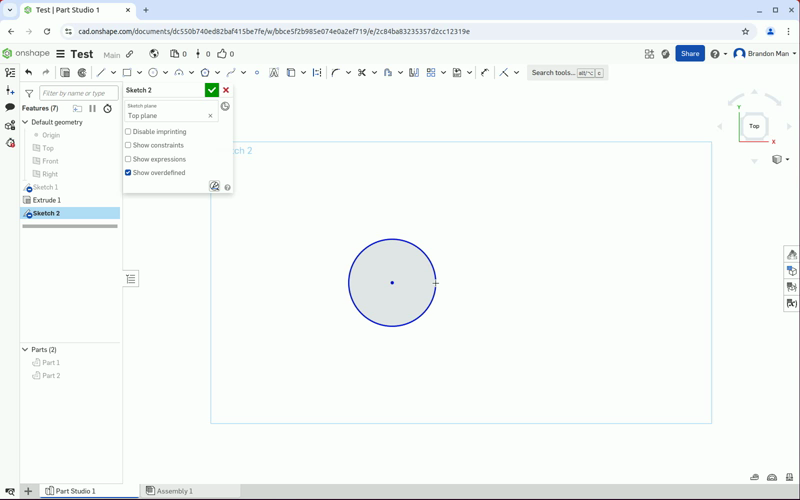
key_down(shift)
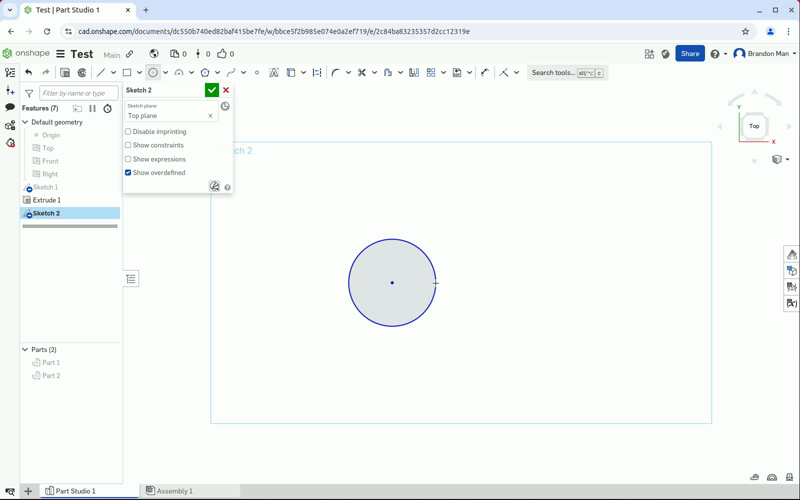
mouse_move(392, 282)
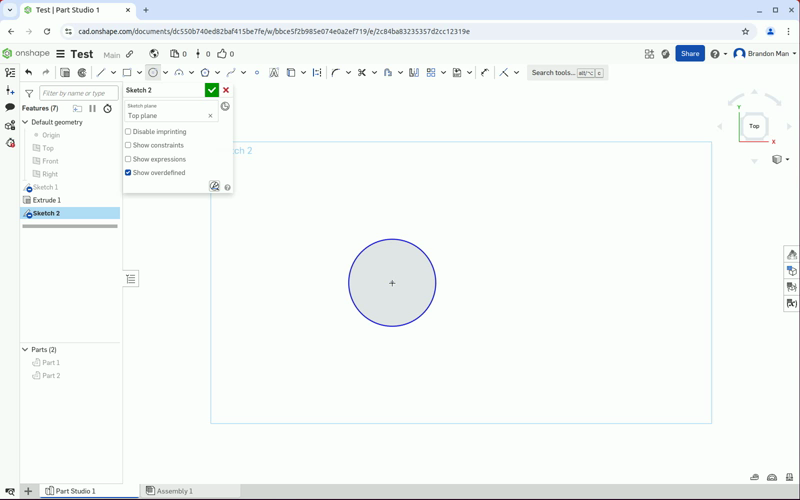
click(392, 282)
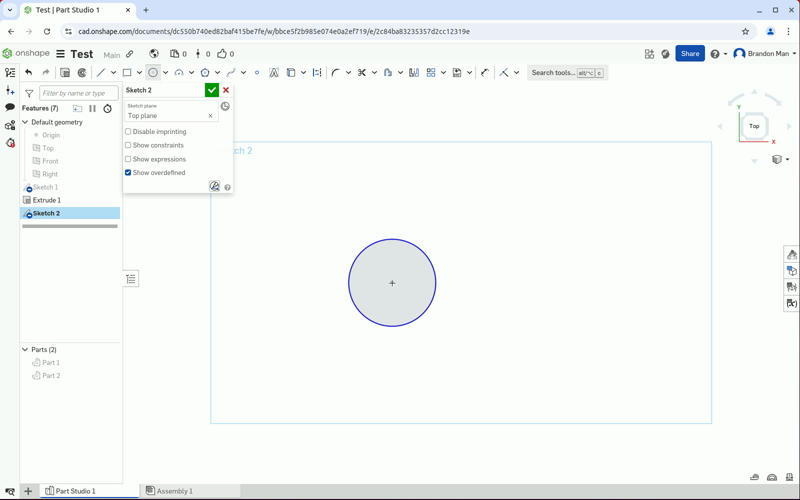
key_up(shift)
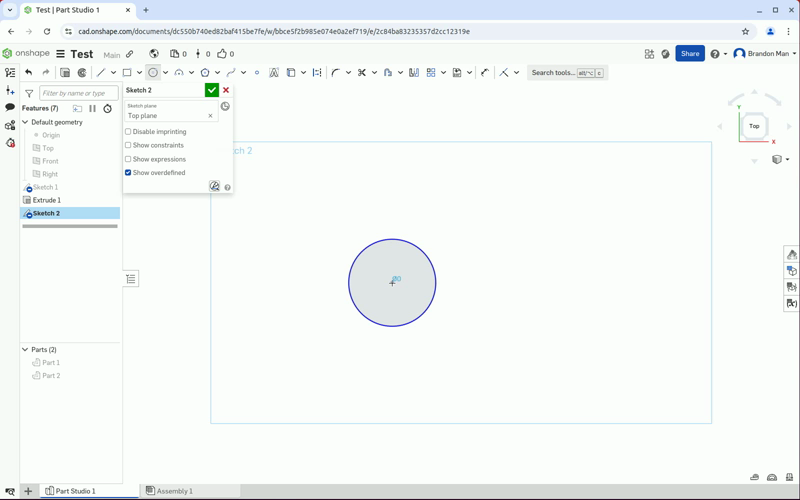
mouse_move(415, 282)
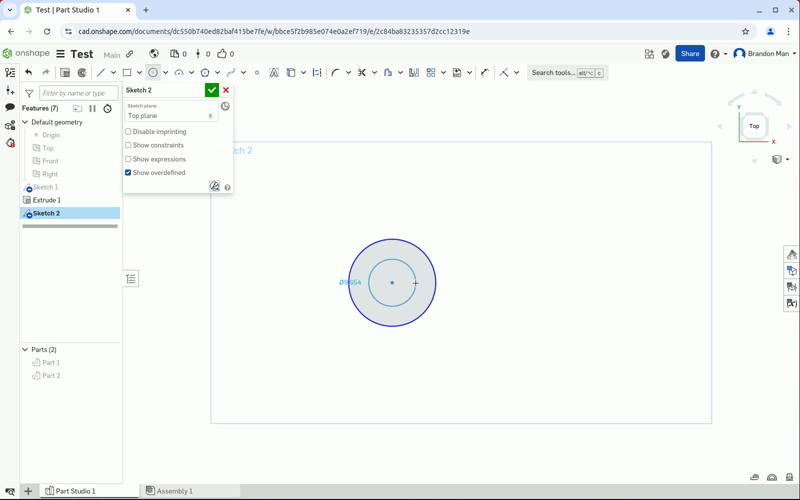
click(415, 282)
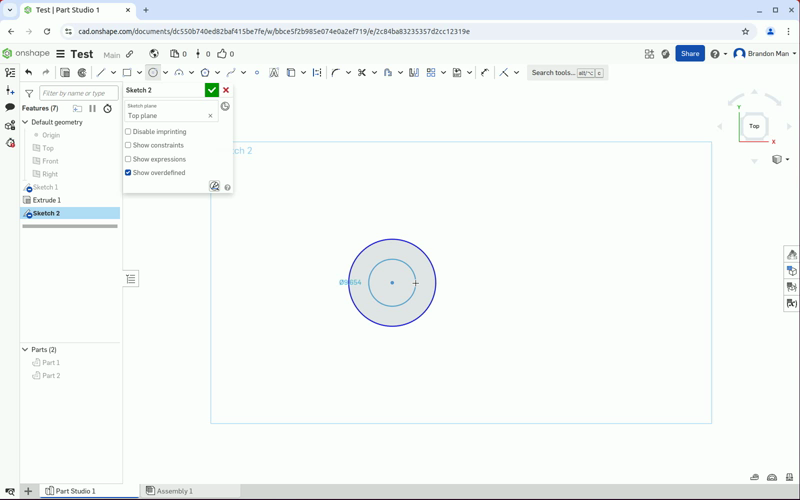
key(esc)
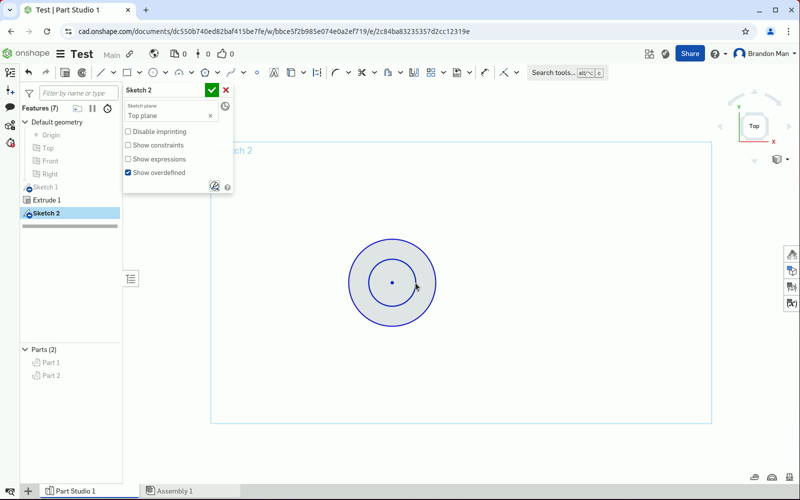
mouse_move(373, 250)
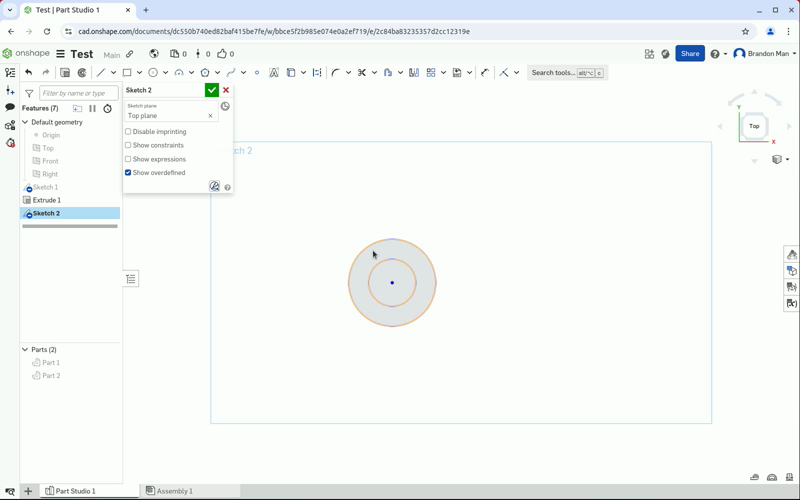
click(373, 250)
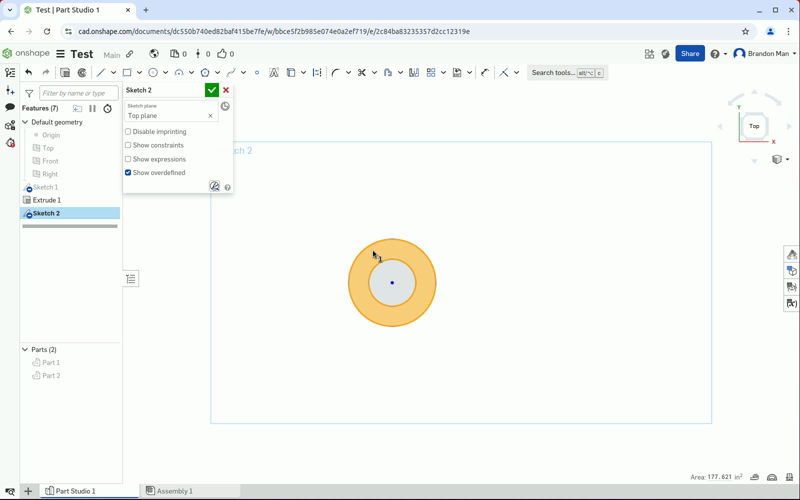
mouse_move(73, 352)
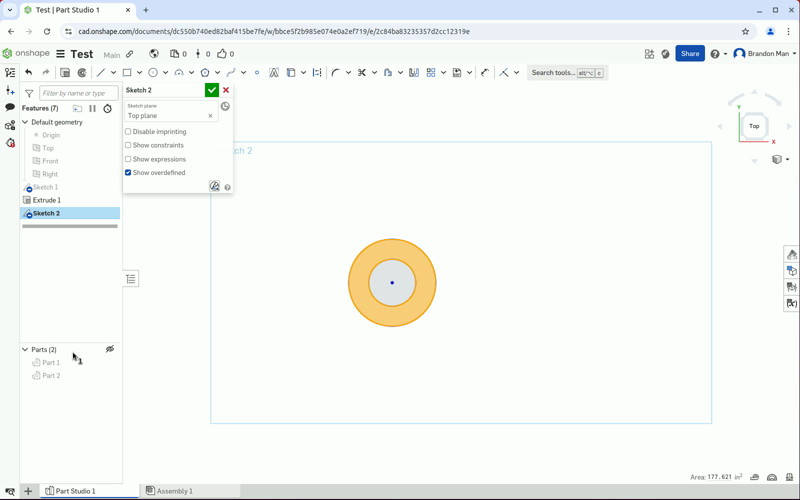
key(shift+y)
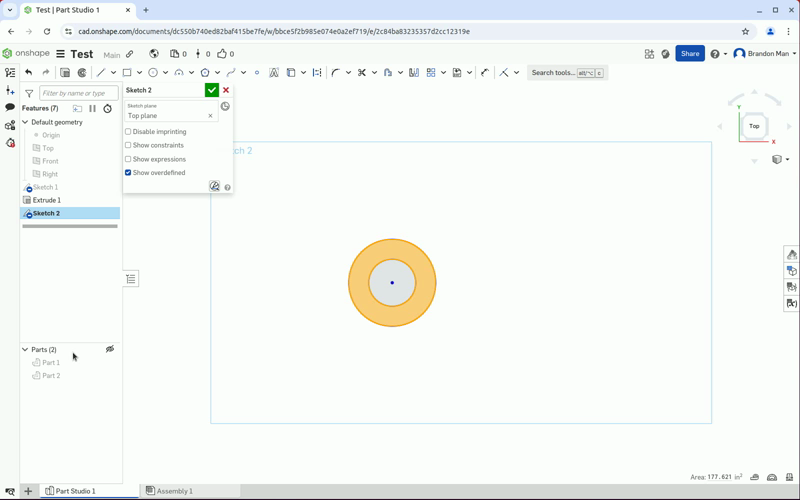
key(shift+e)
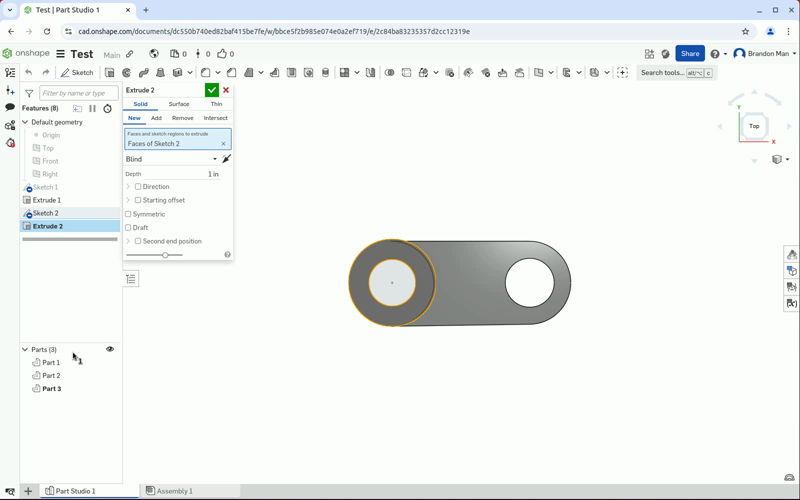
mouse_move(143, 106)
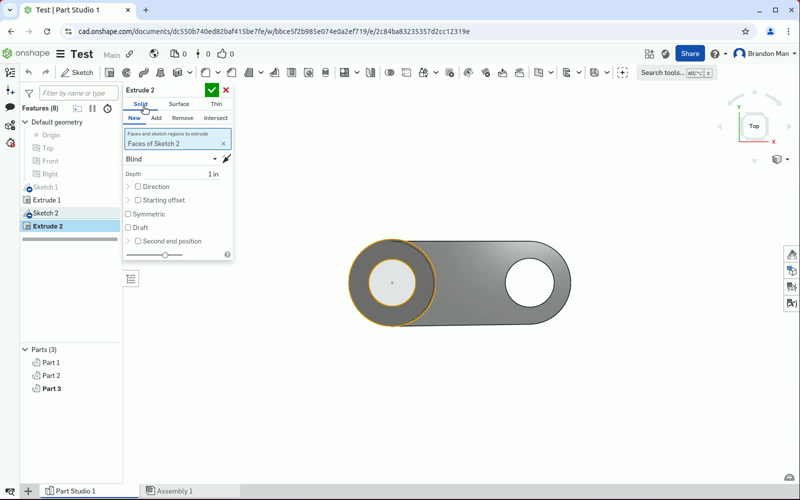
click(143, 106)
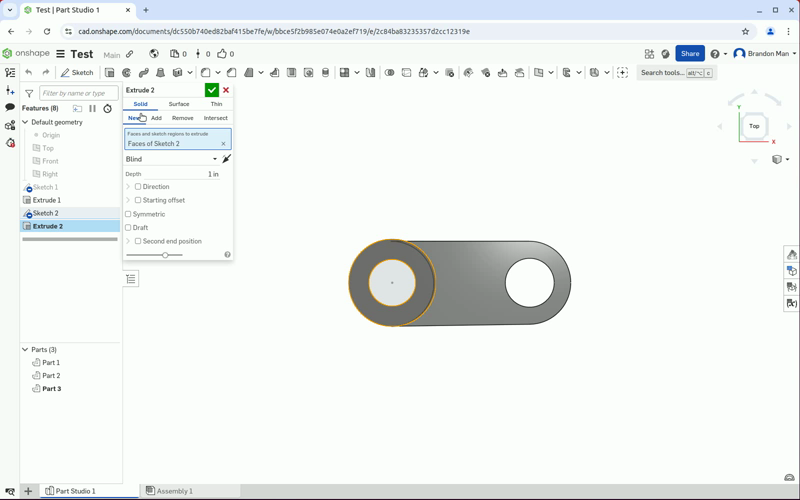
mouse_move(137, 120)
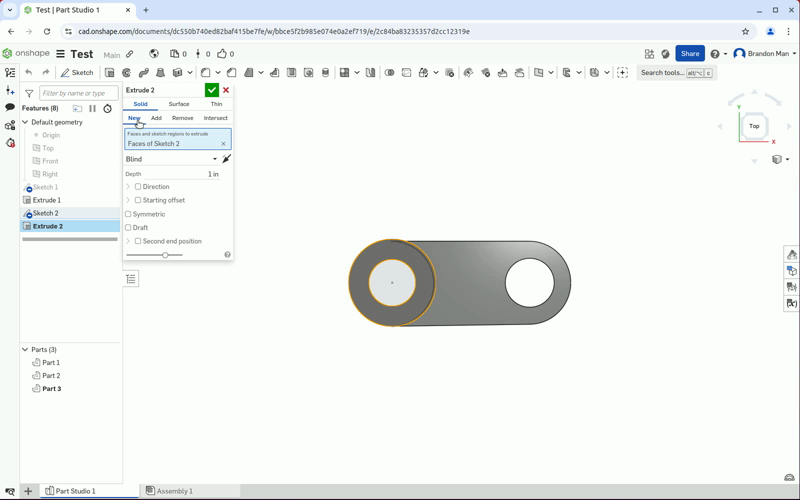
click(137, 120)
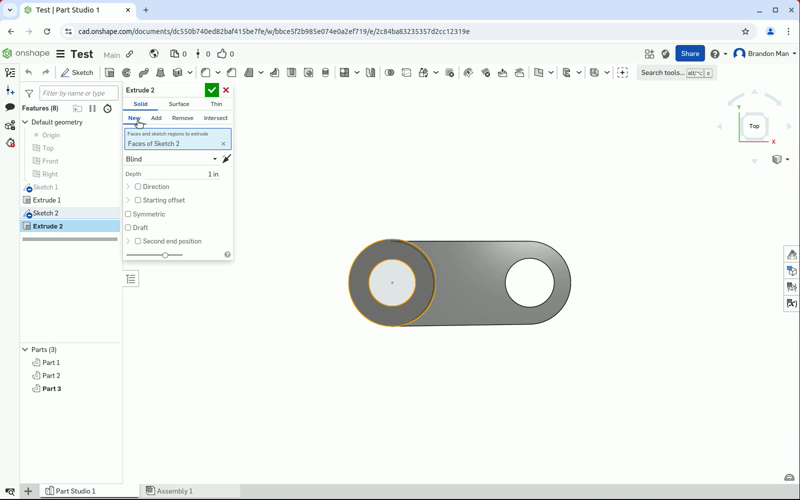
key(tab, 4)
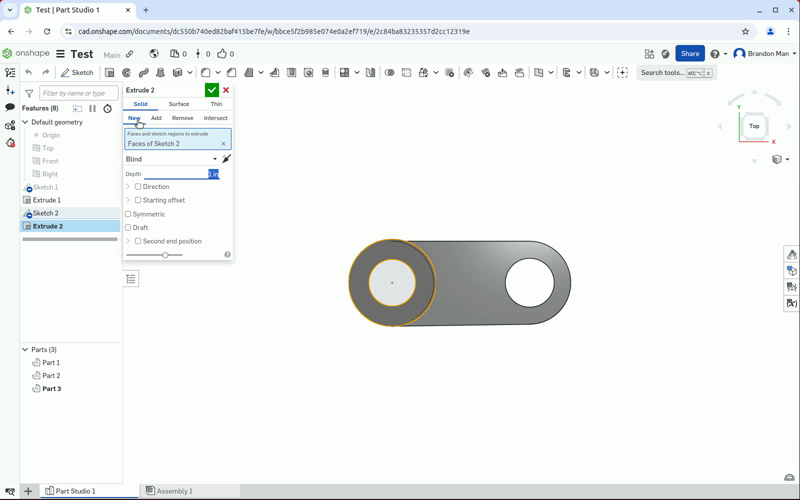
text(15.646)
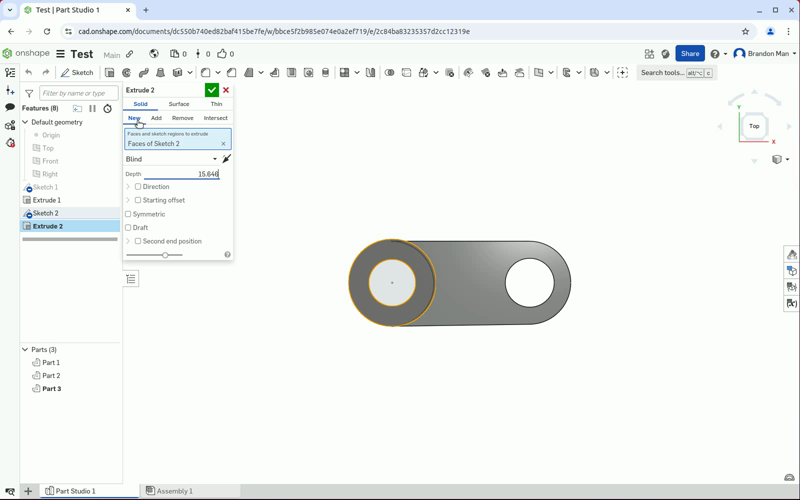
key(enter)
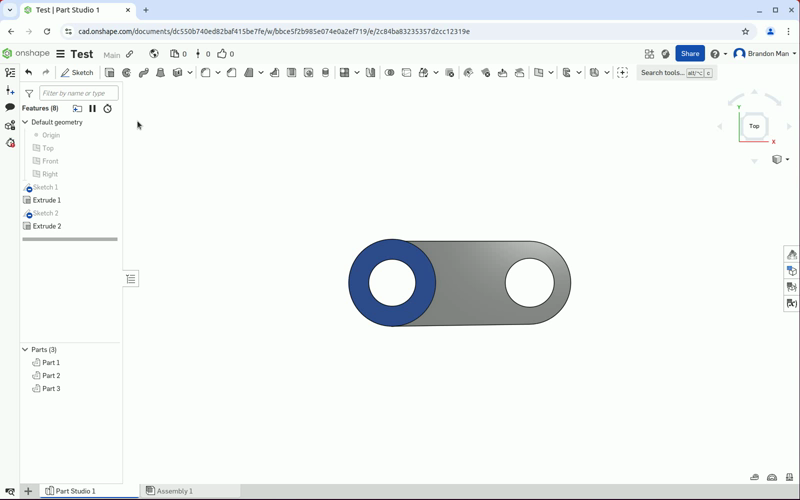
key(shift+h)
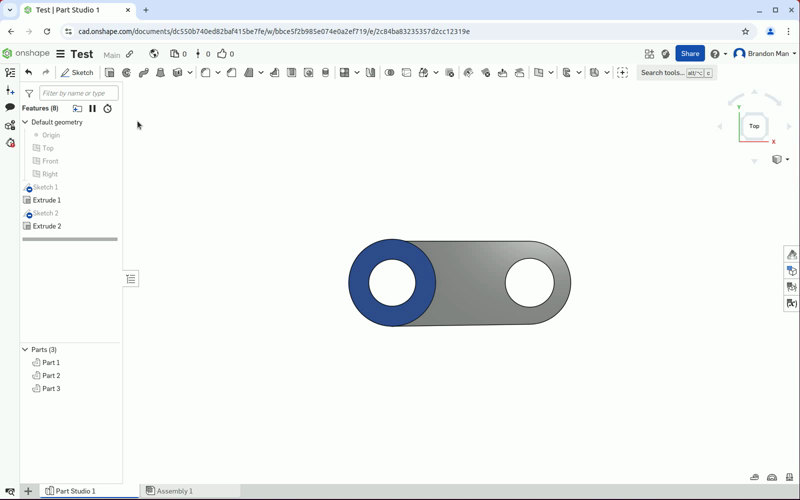
key(shift+h)
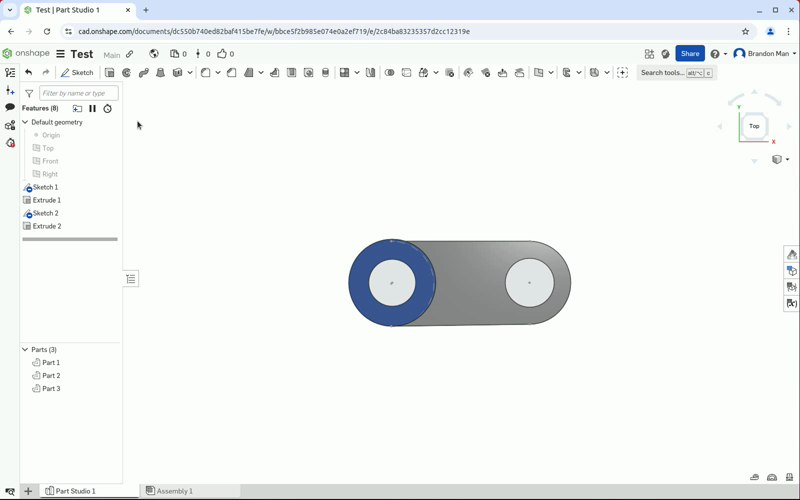
key(shift+7)
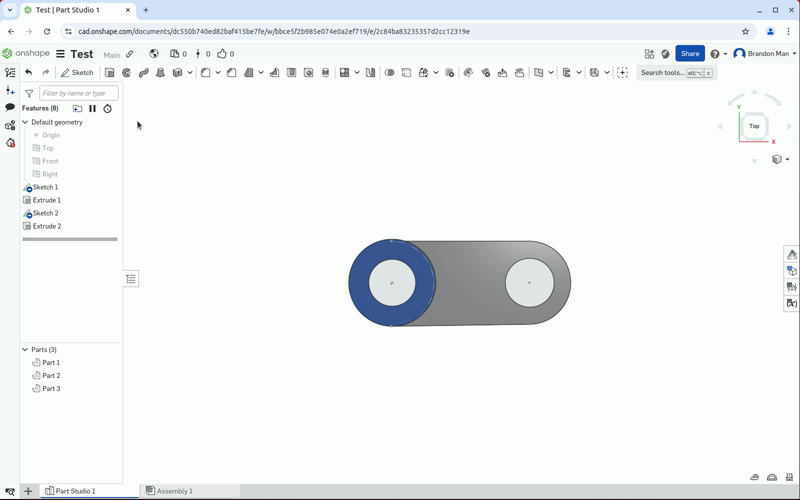
key(up, 3)
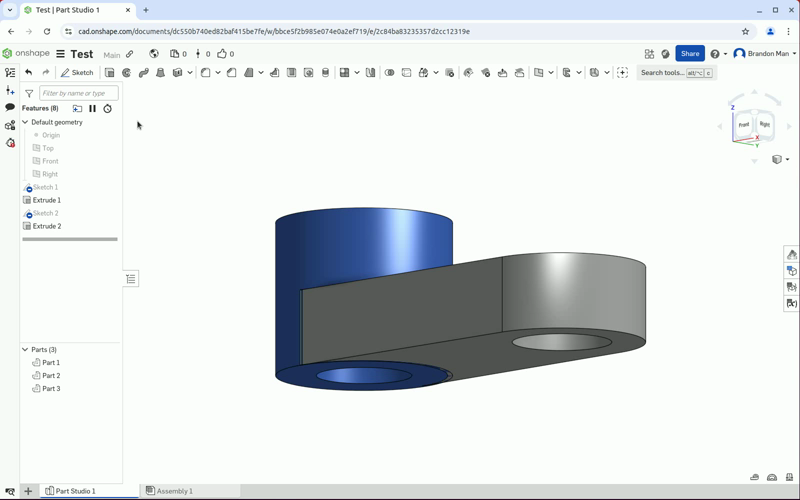
key(left, 3)
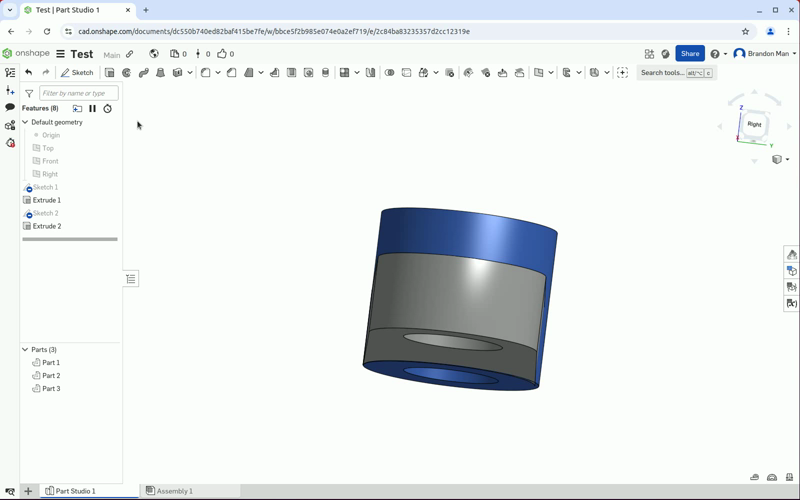
key(right, 3)
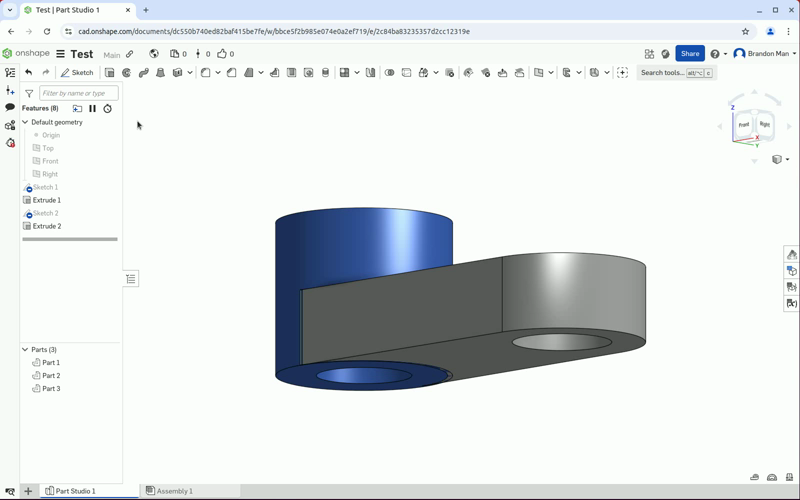
key(down, 3)
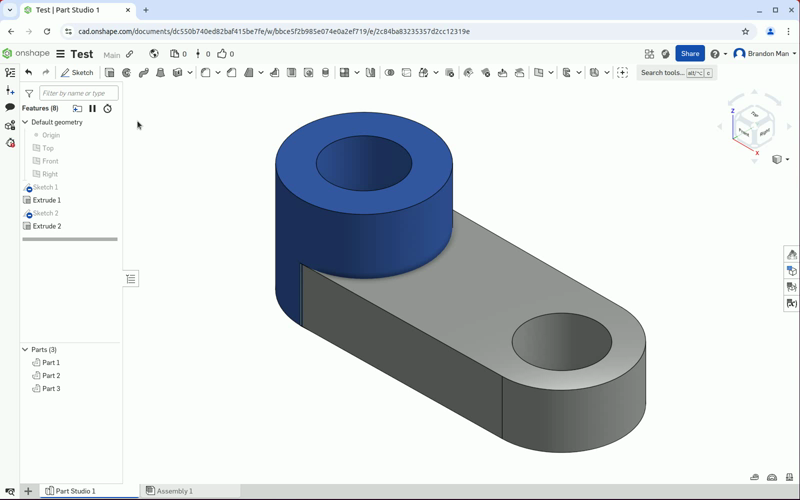
mouse_move(73, 189)
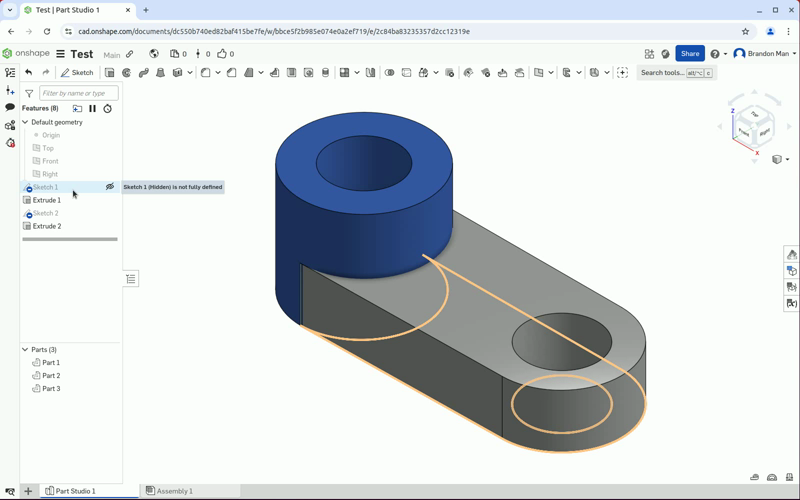
click(73, 189)